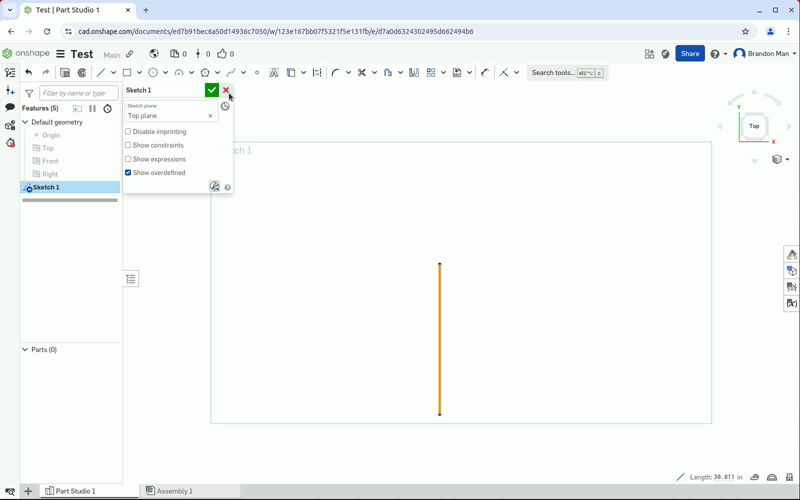
key(shift+h)
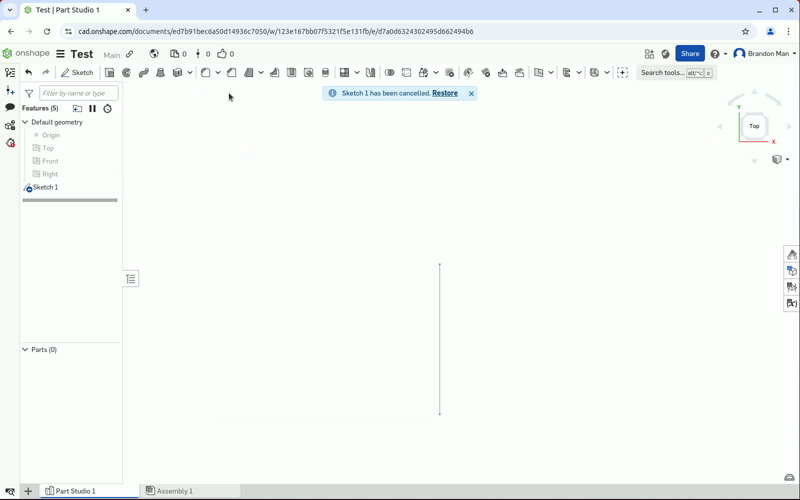
key(shift+s)
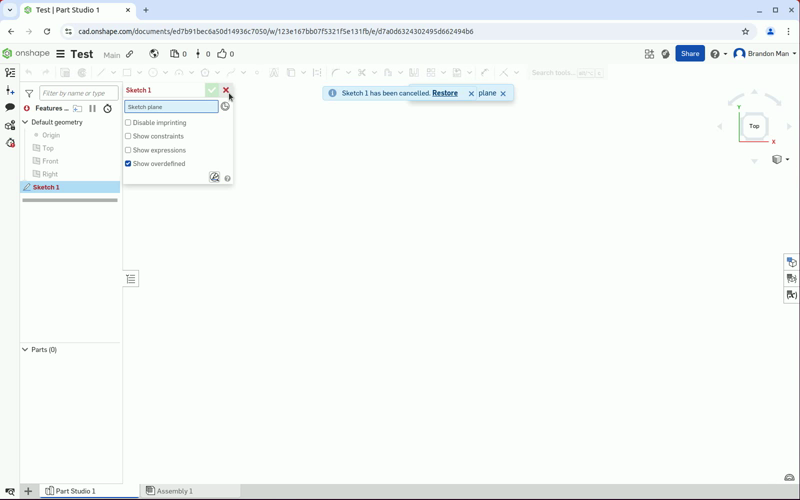
mouse_move(73, 150)
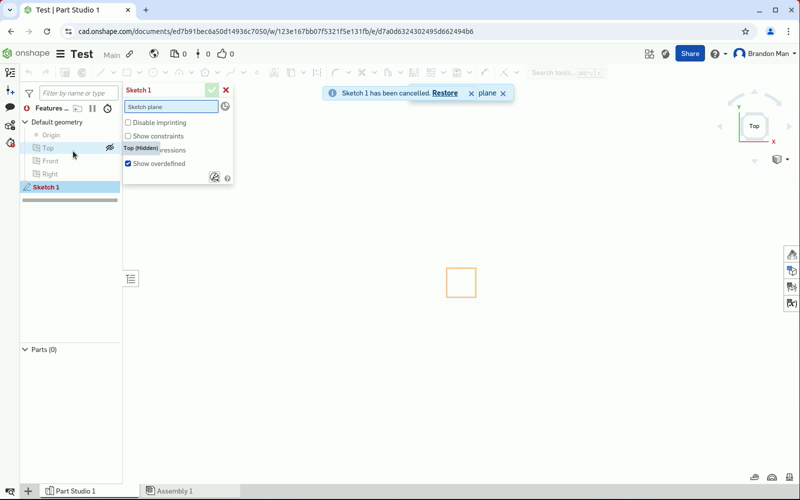
click(73, 150)
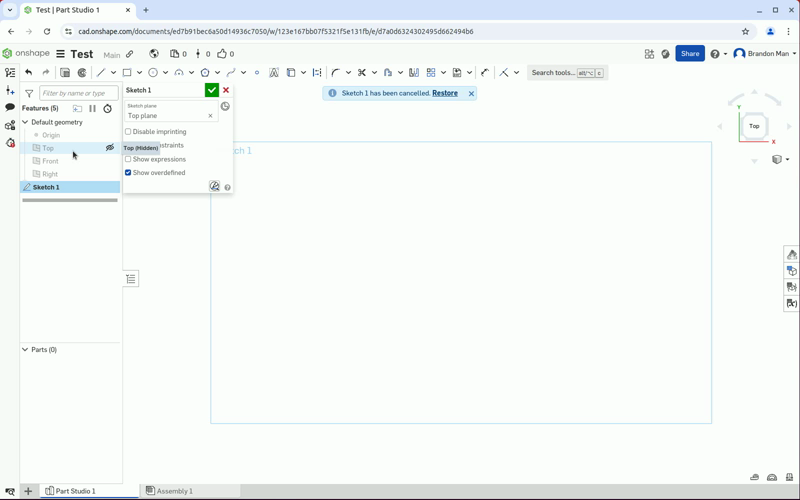
mouse_move(73, 352)
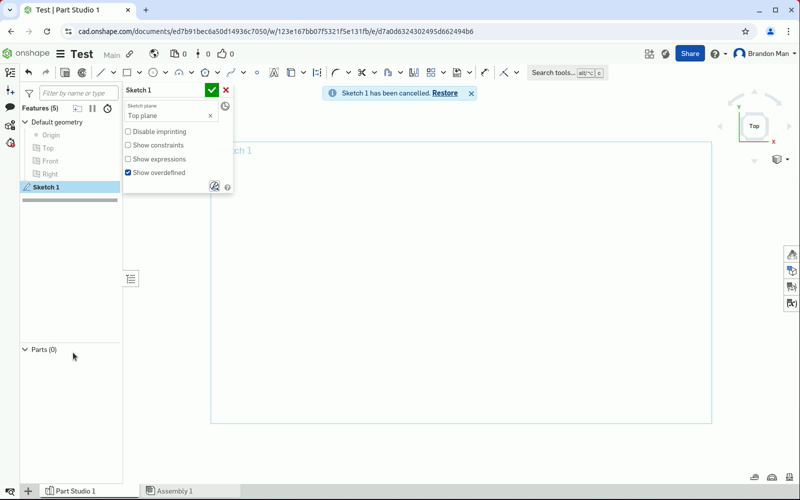
key(y)
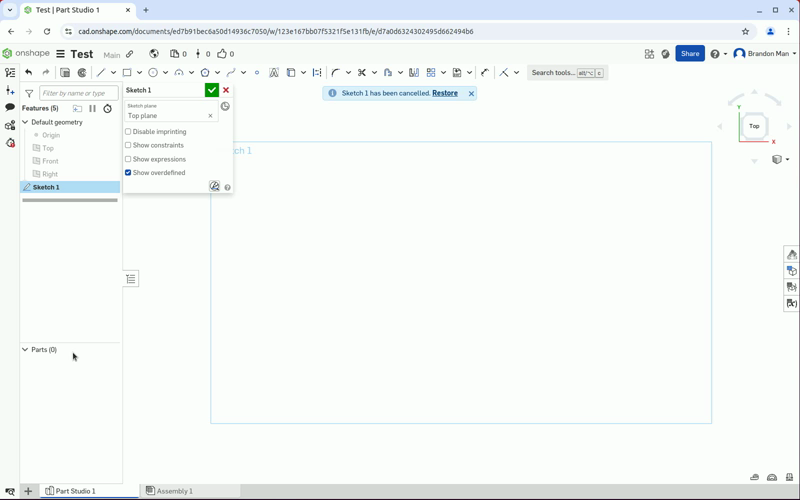
key(l)
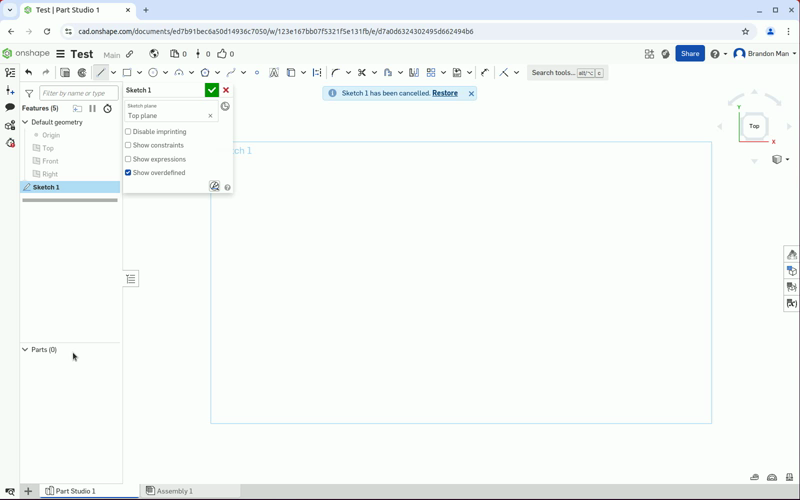
key_down(shift)
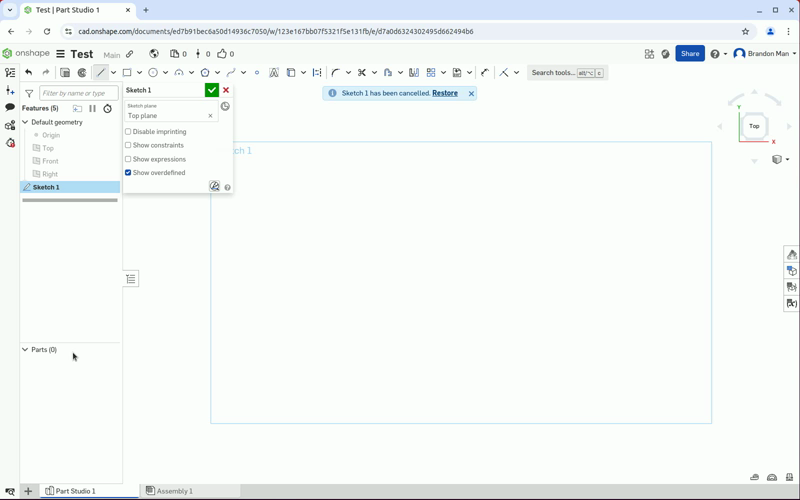
mouse_move(445, 293)
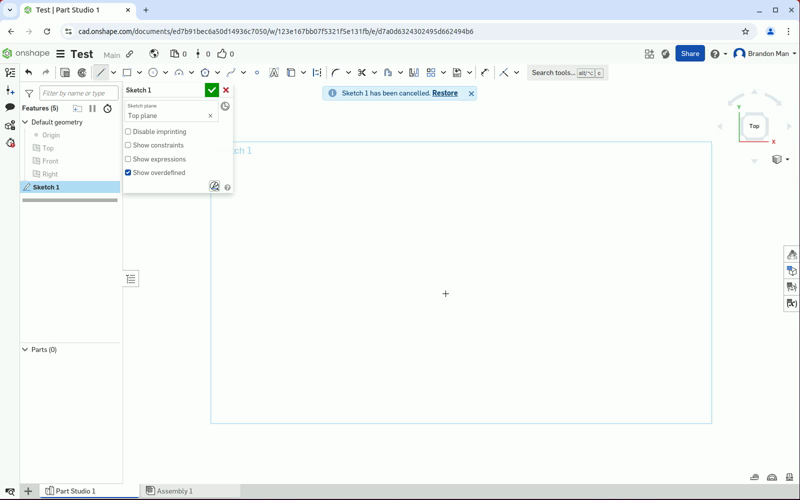
click(445, 293)
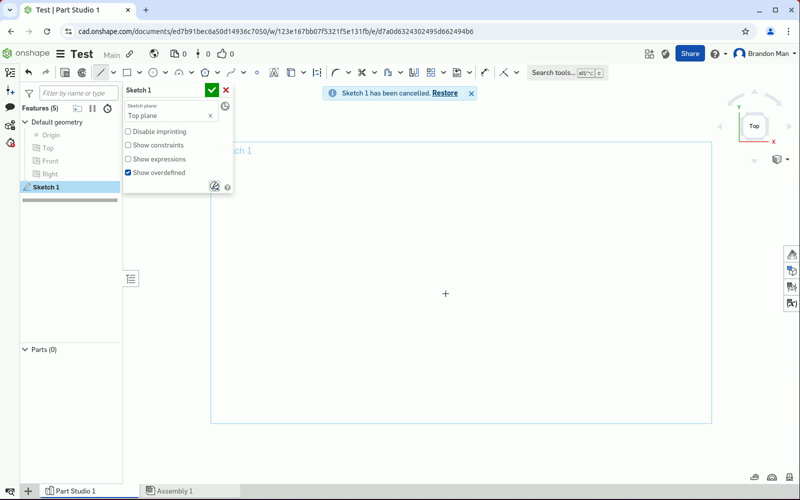
key_up(shift)
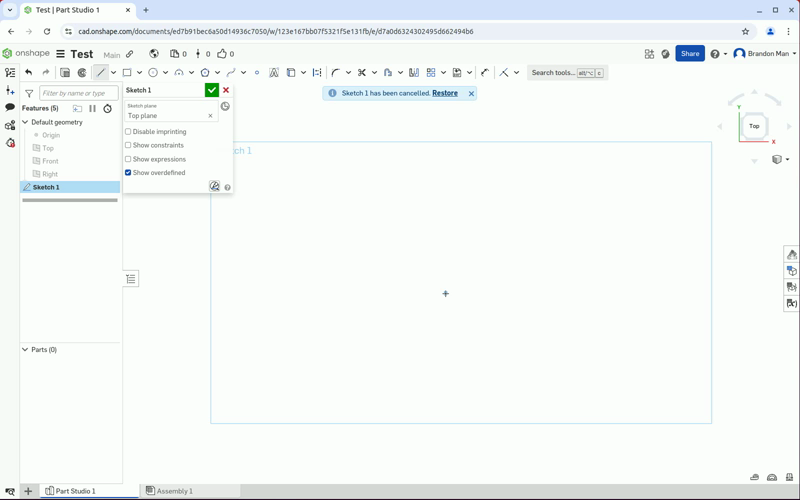
key_down(shift)
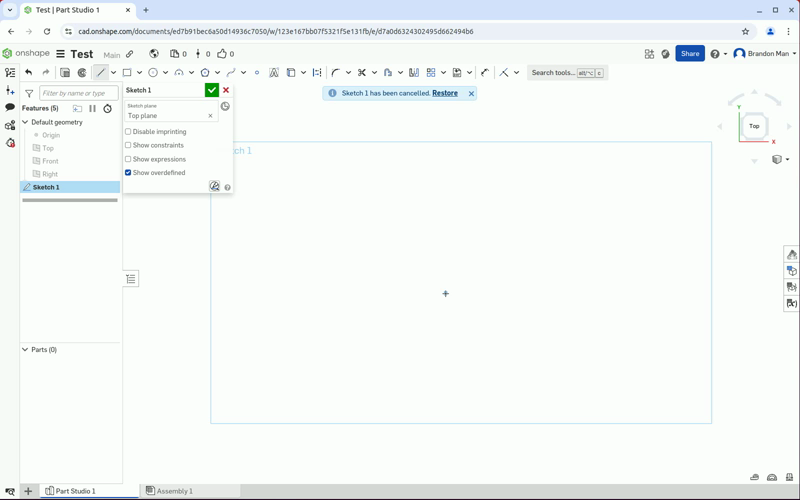
mouse_move(475, 293)
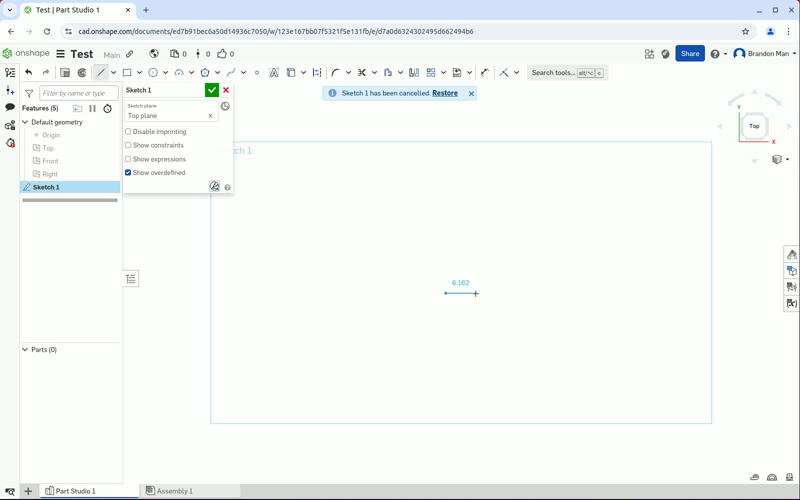
mouse_move(461, 293)
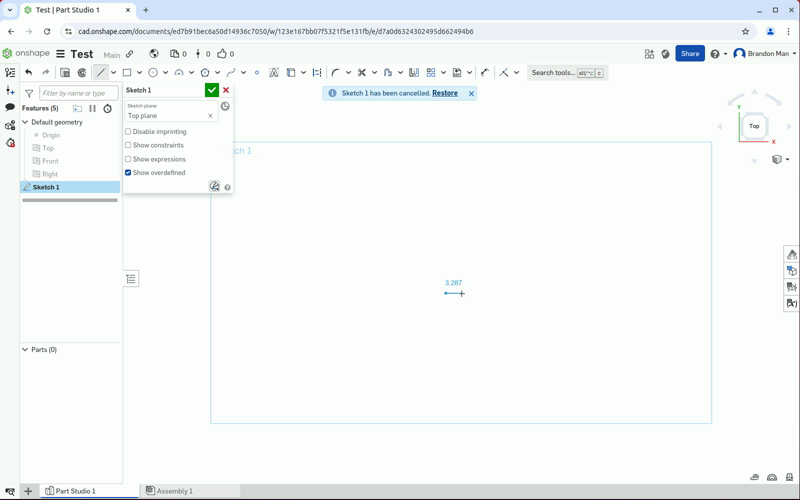
click(461, 293)
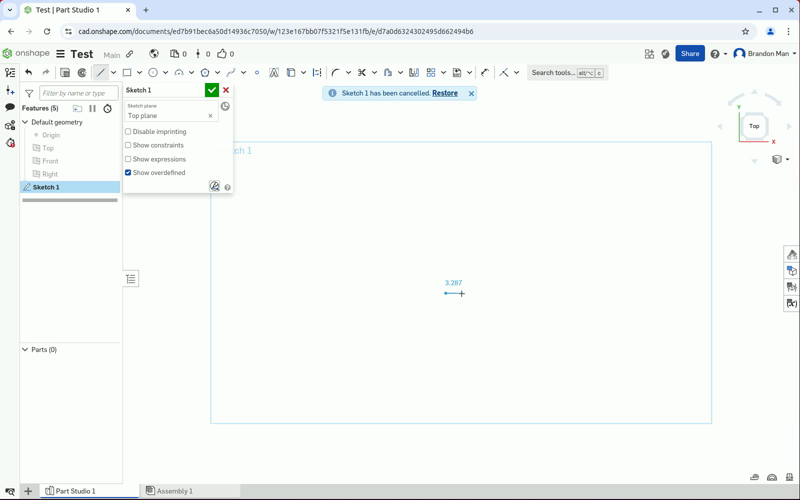
key_up(shift)
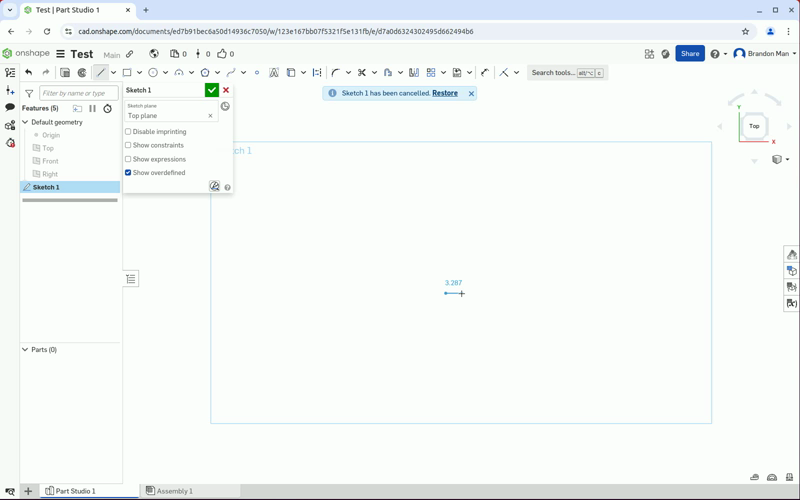
key_down(shift)
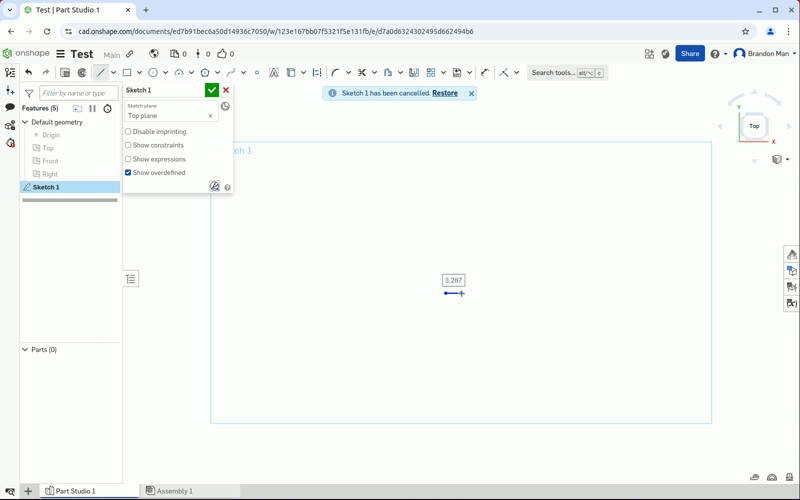
mouse_move(491, 293)
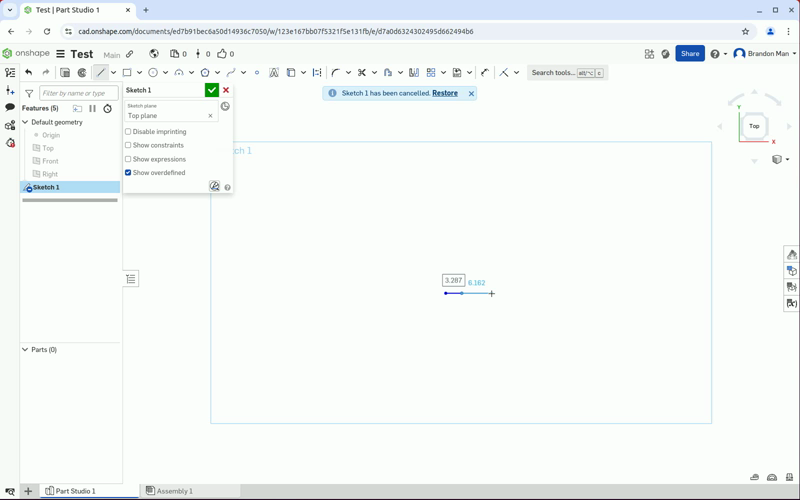
mouse_move(461, 282)
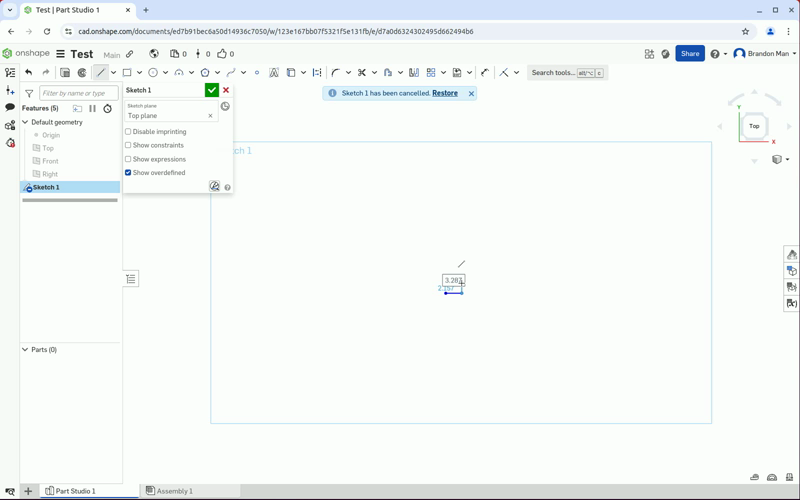
click(461, 282)
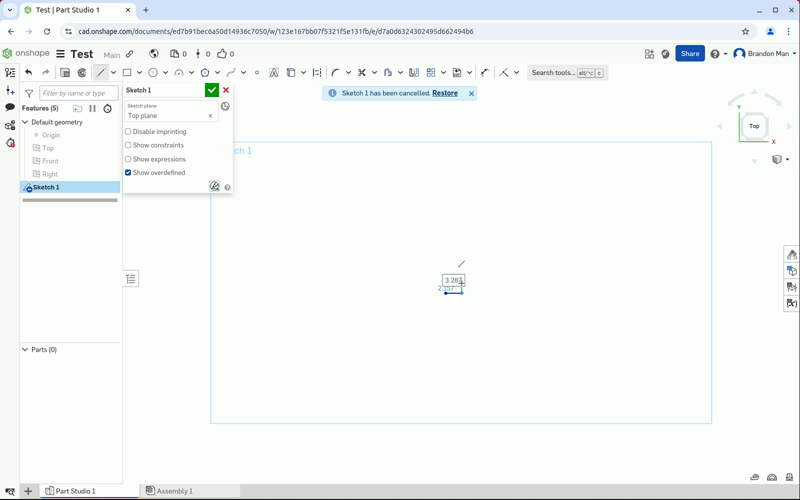
key_up(shift)
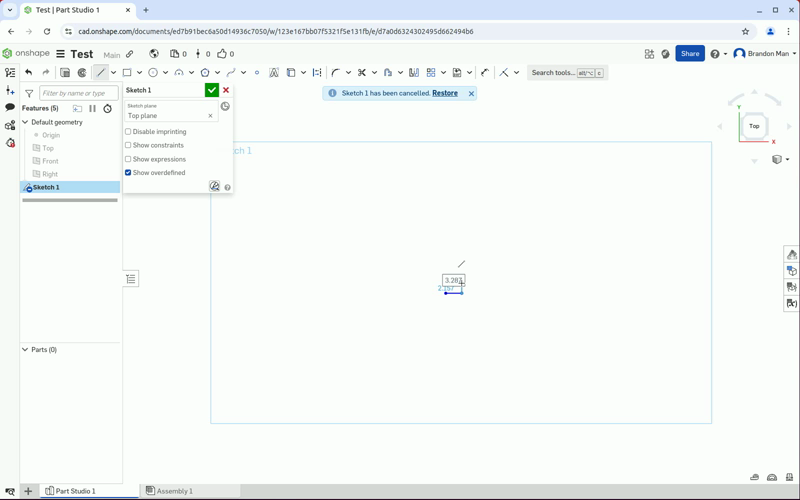
key_down(shift)
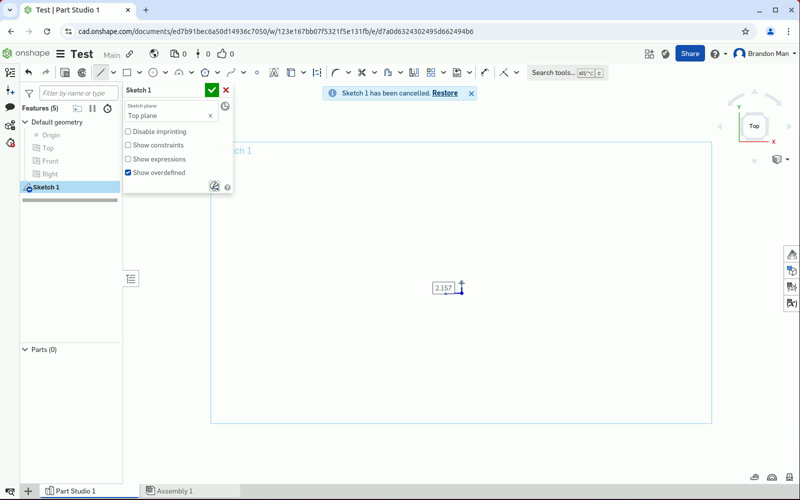
mouse_move(573, 282)
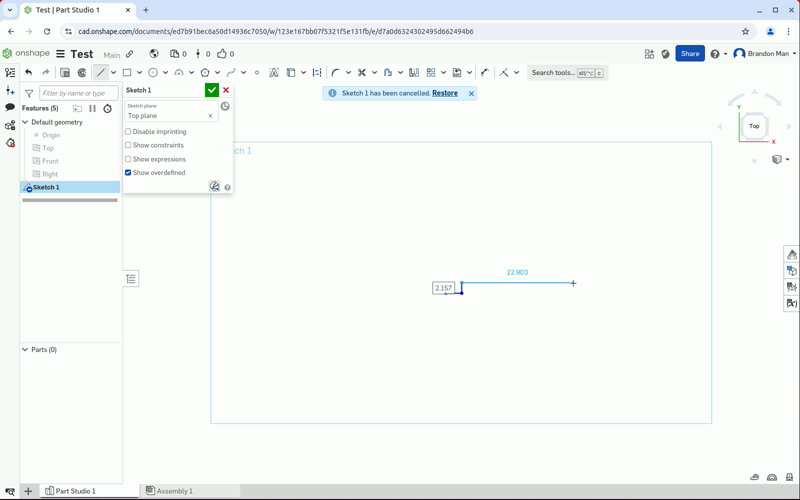
click(573, 282)
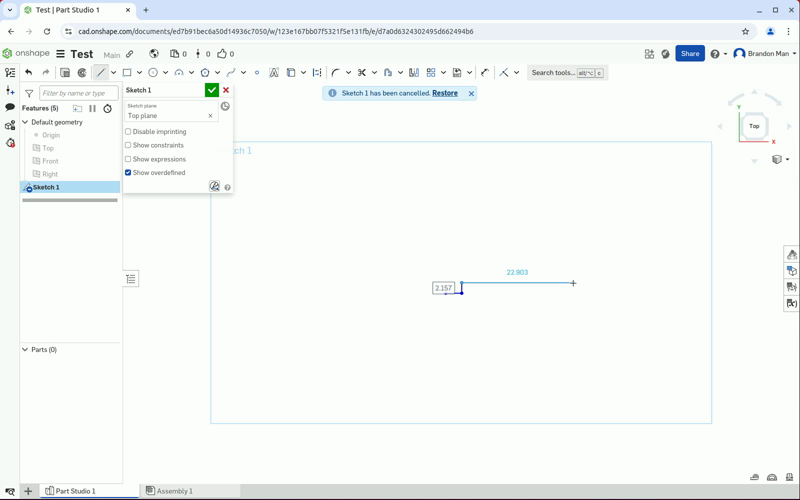
key_up(shift)
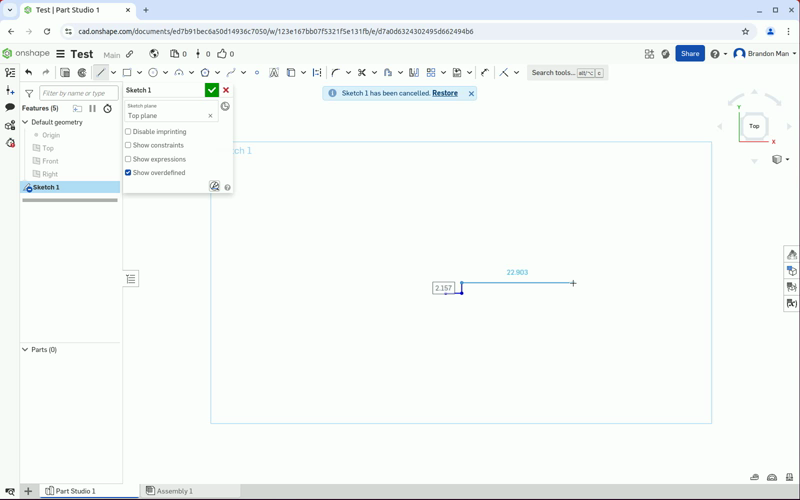
key_down(shift)
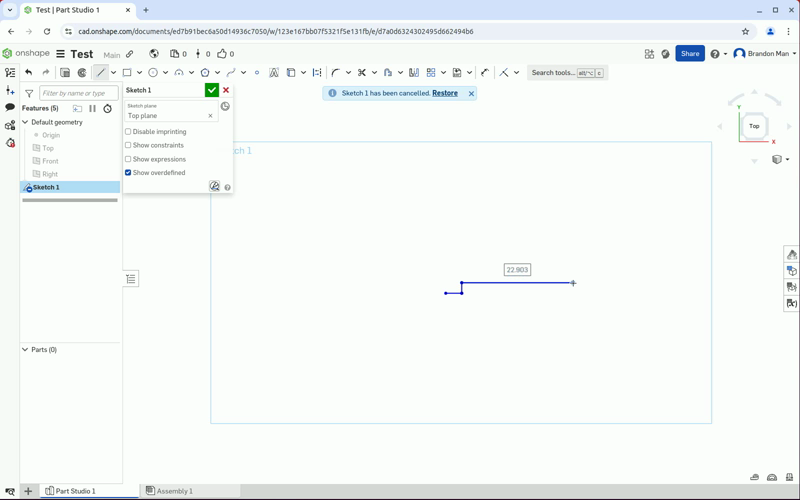
mouse_move(589, 282)
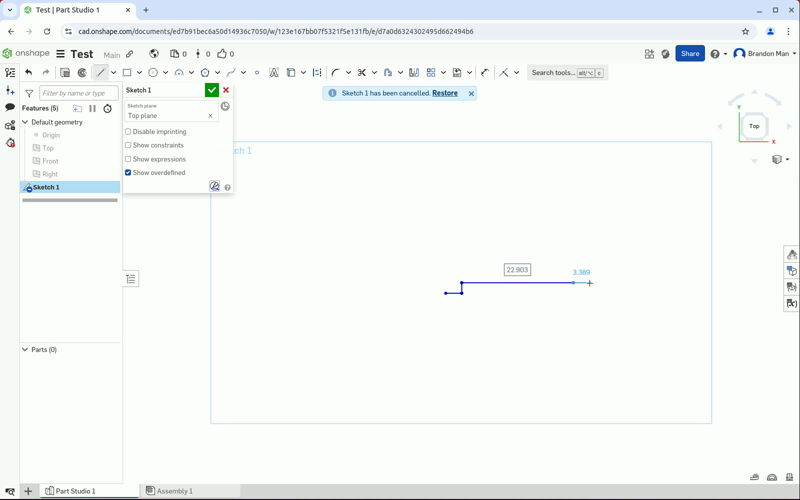
mouse_move(573, 267)
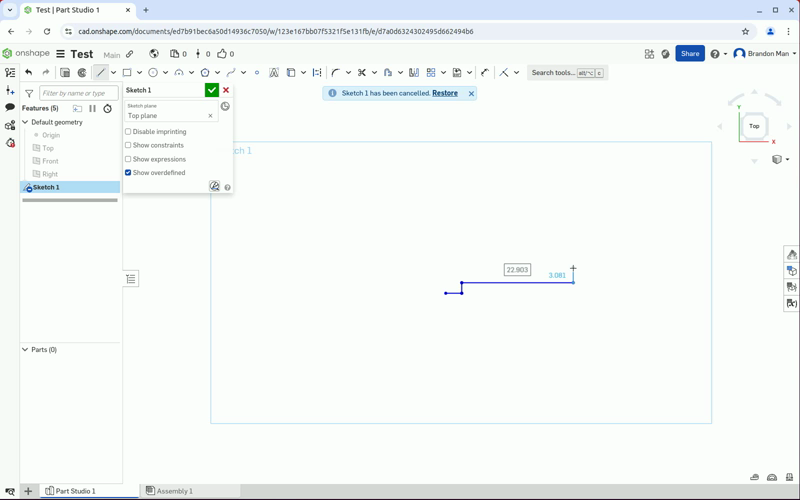
click(573, 267)
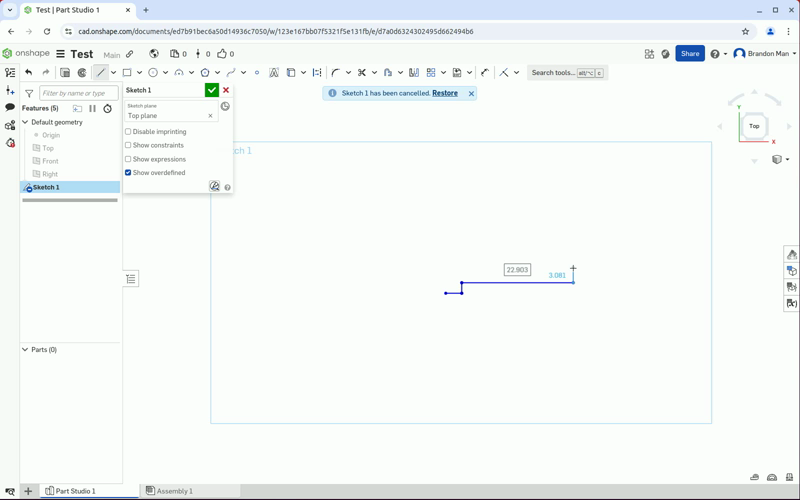
key_up(shift)
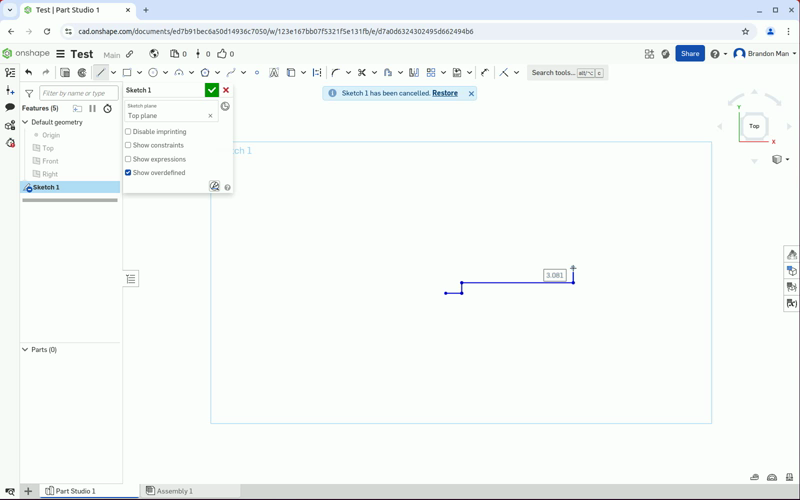
key_down(shift)
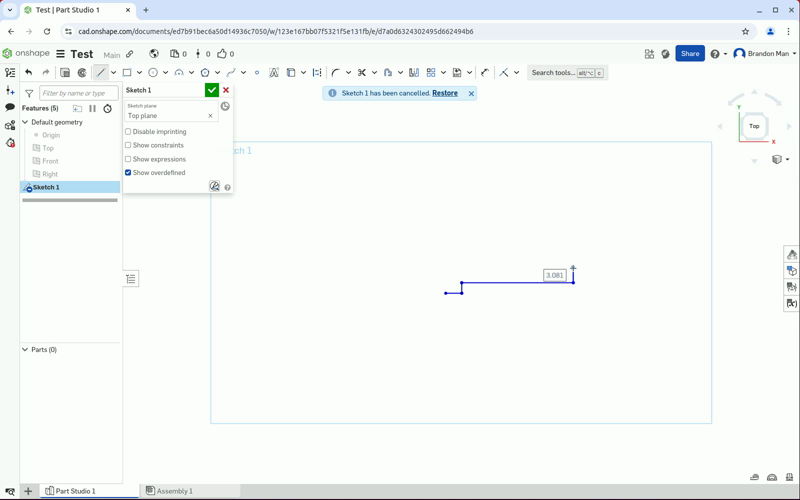
mouse_move(445, 267)
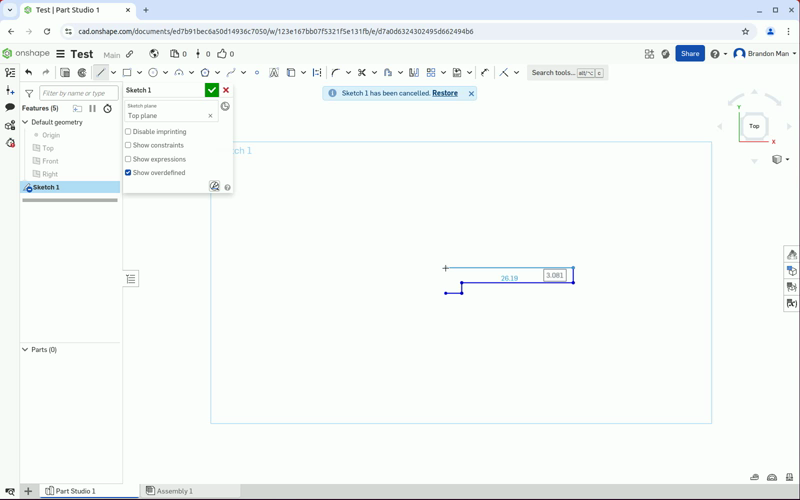
click(445, 267)
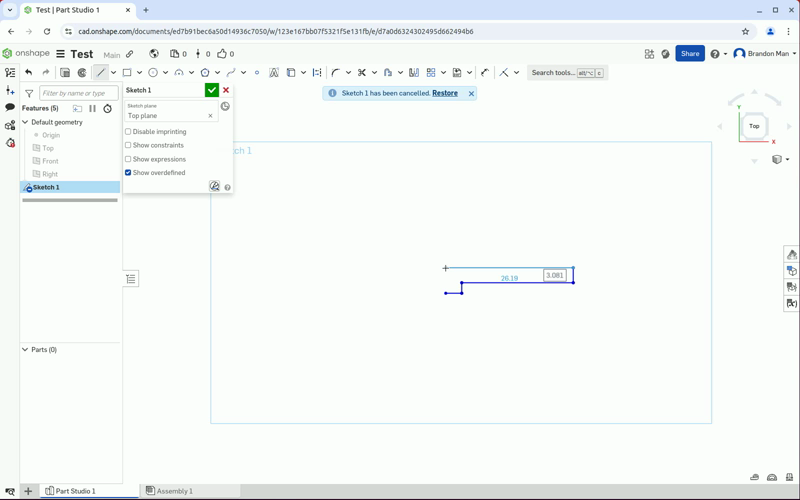
key_up(shift)
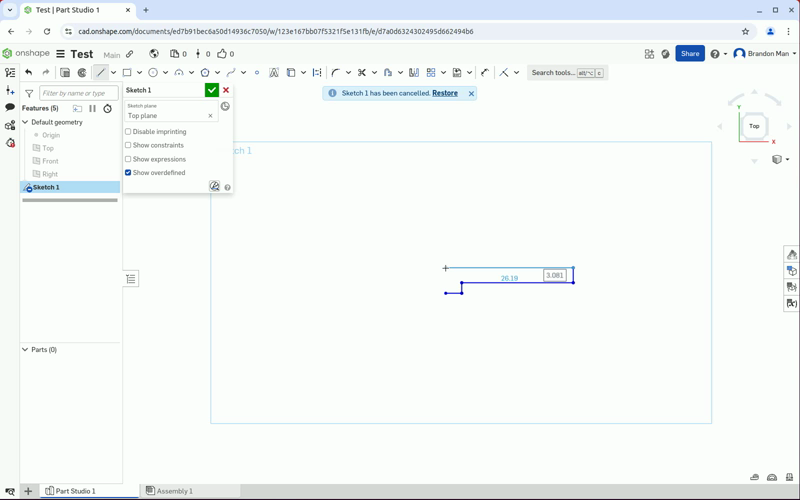
mouse_move(475, 267)
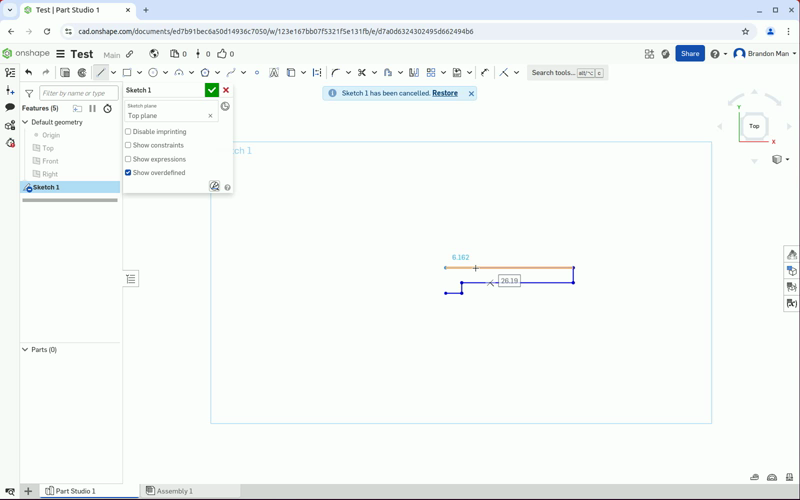
key_down(shift)
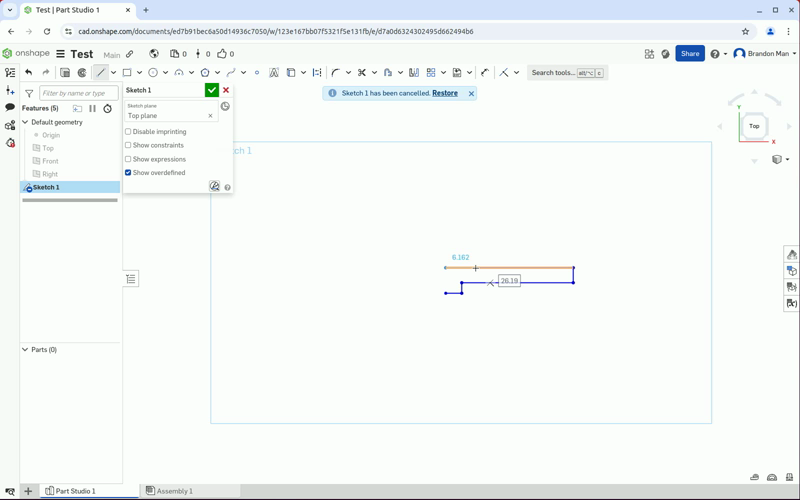
mouse_move(445, 293)
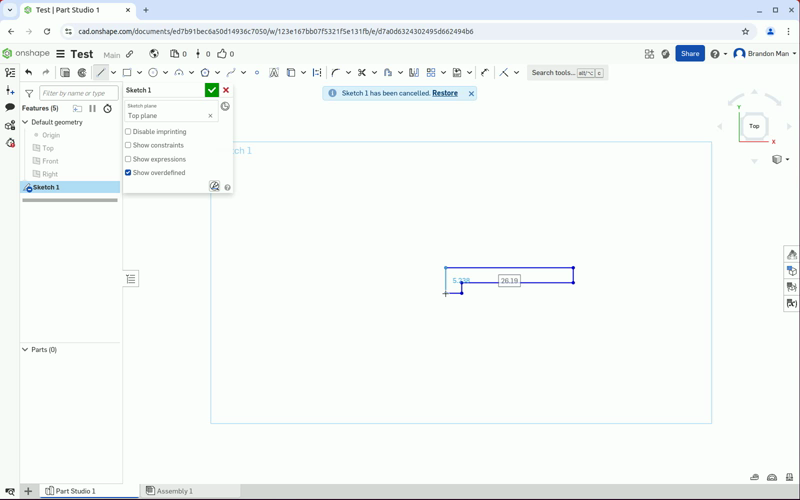
key_up(shift)
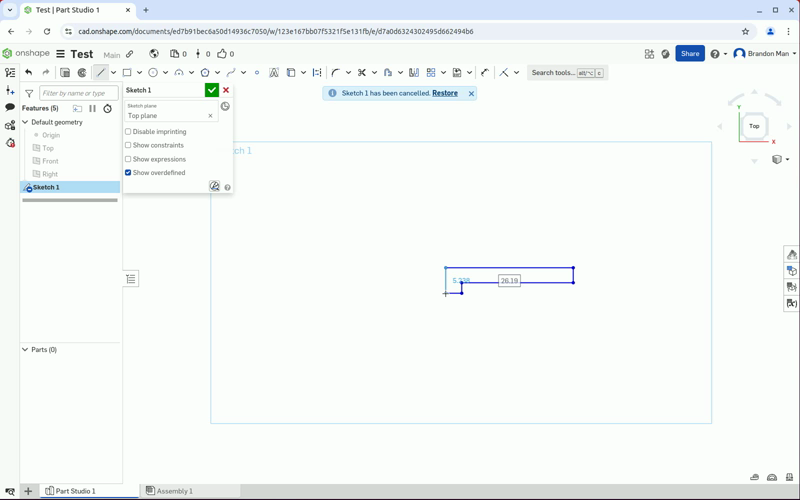
click(445, 293)
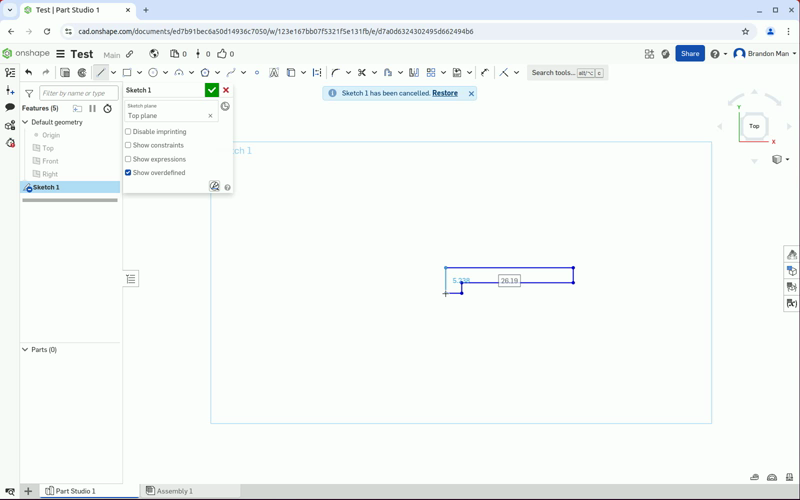
key(esc)
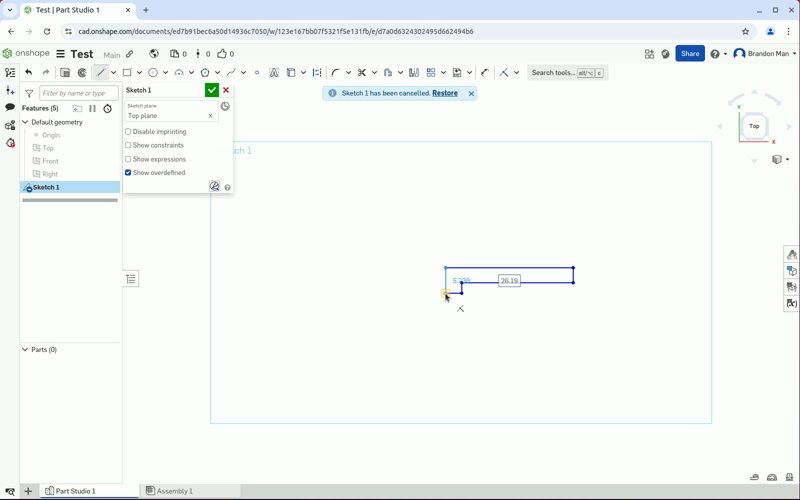
mouse_move(482, 271)
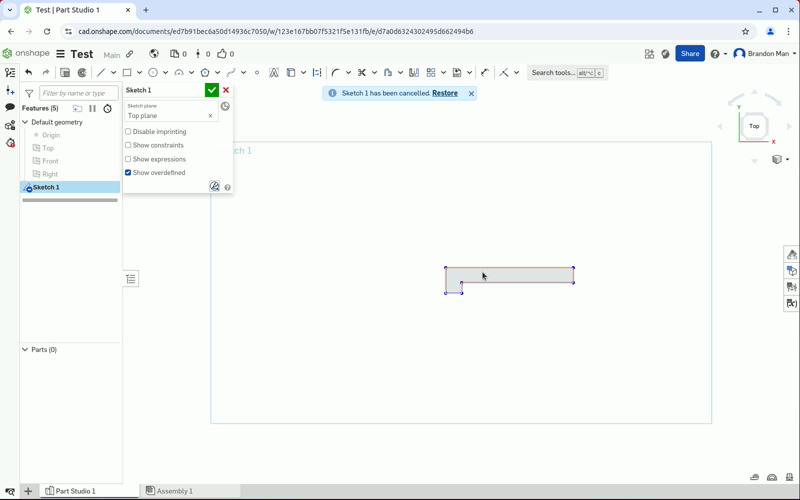
click(482, 271)
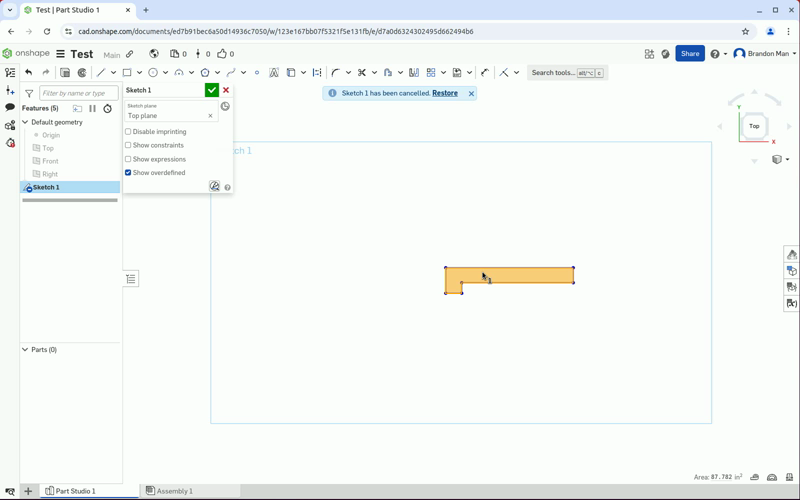
mouse_move(73, 352)
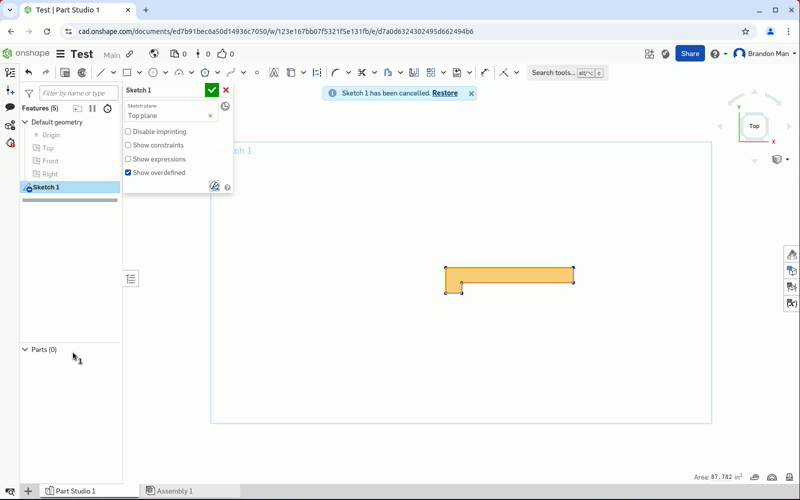
key(shift+y)
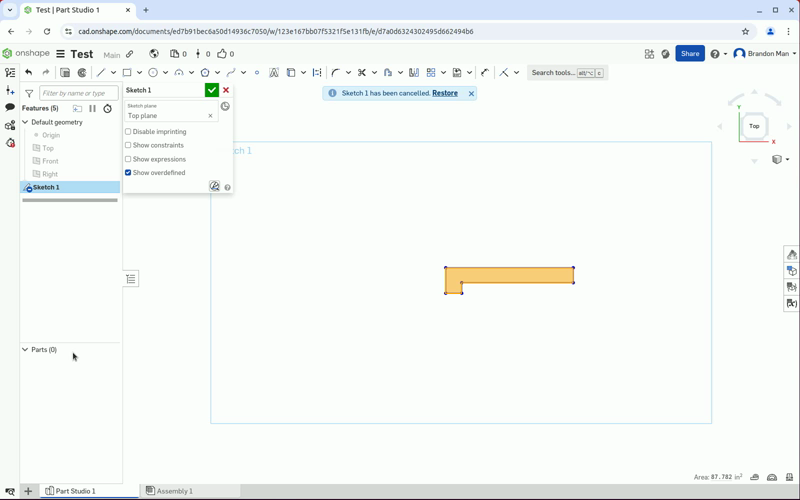
key(shift+e)
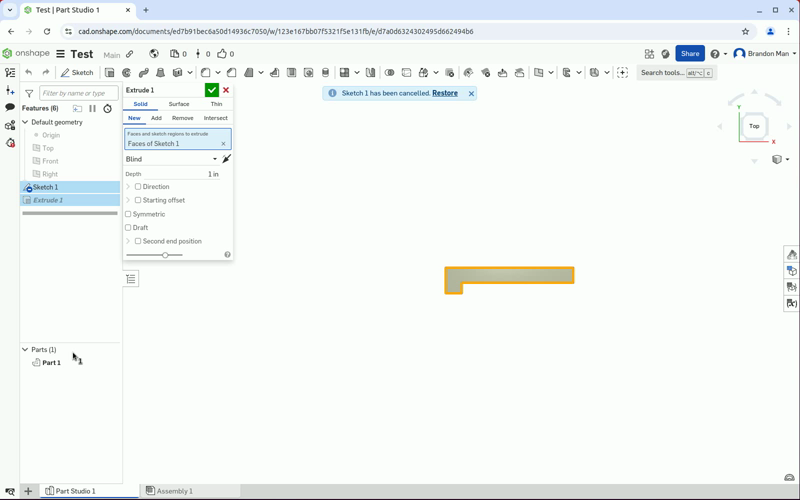
mouse_move(143, 106)
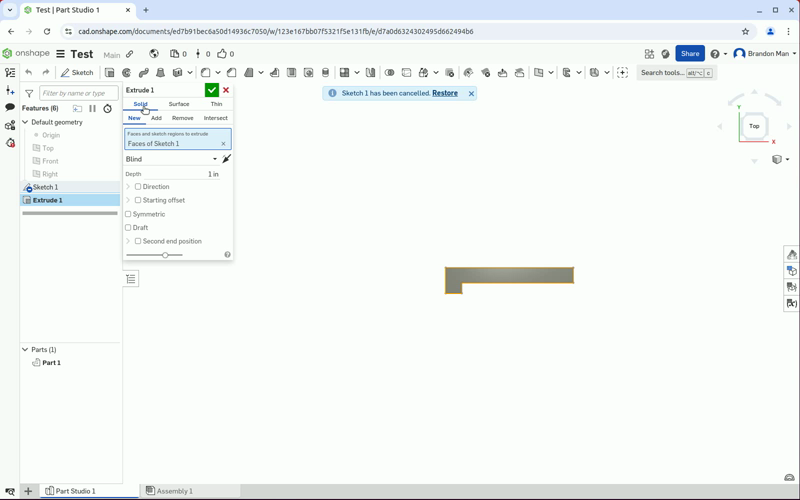
click(143, 106)
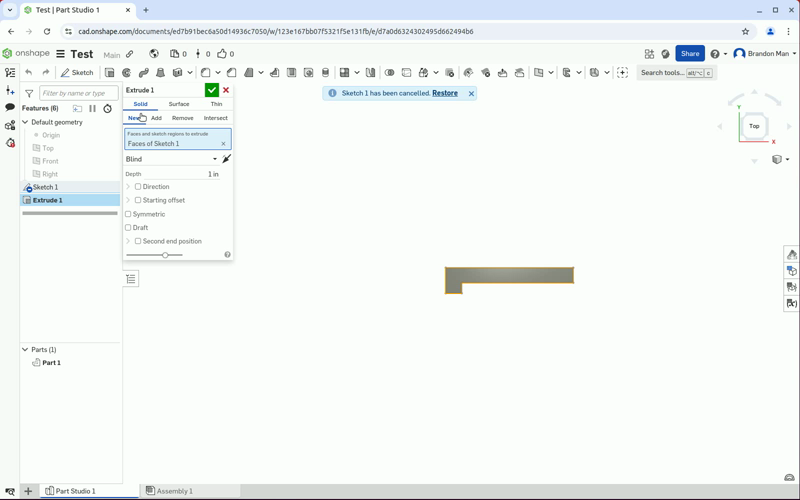
mouse_move(137, 120)
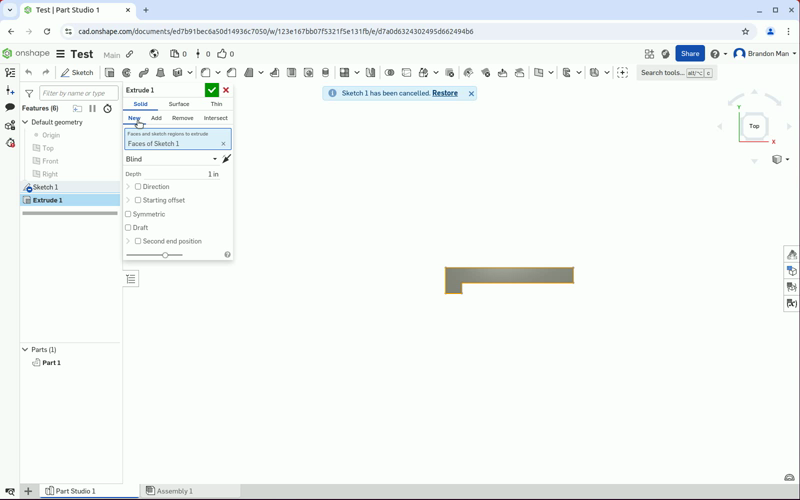
click(137, 120)
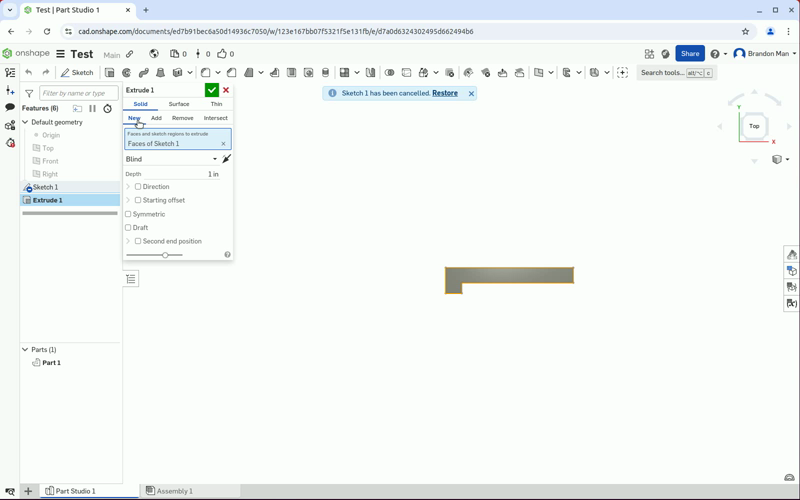
key(tab, 4)
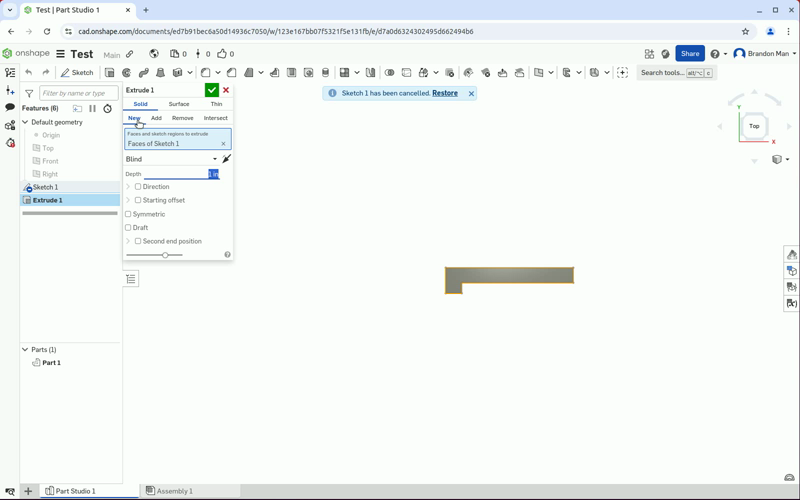
text(2.889)
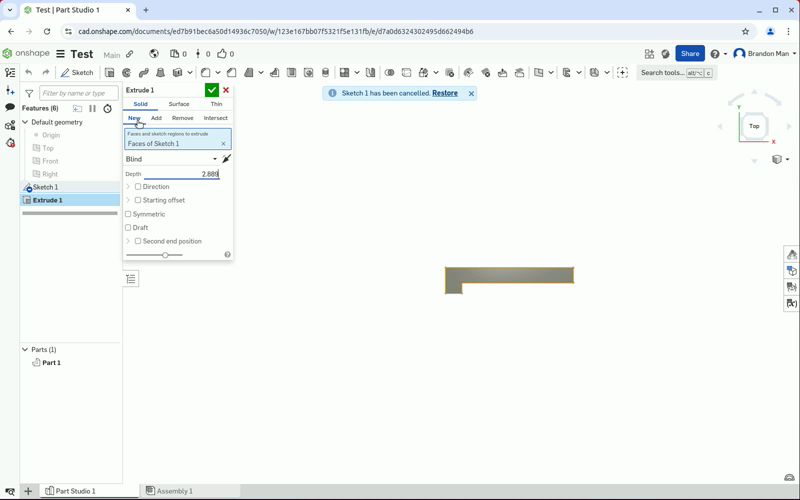
key(enter)
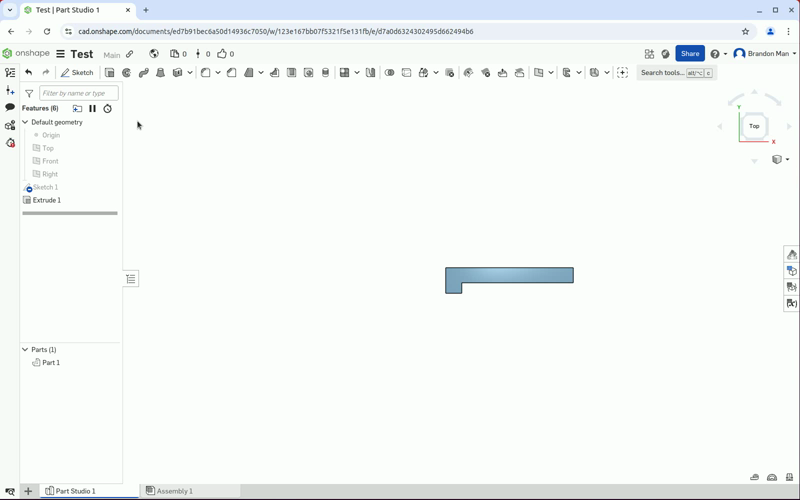
key(shift+h)
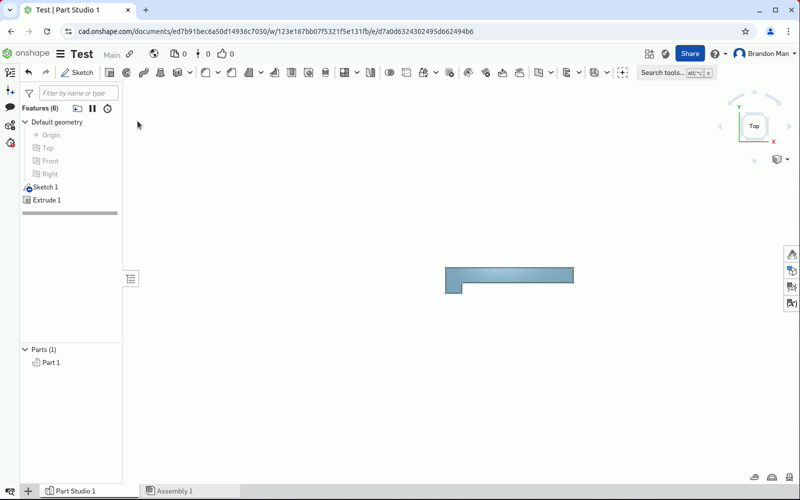
key(shift+h)
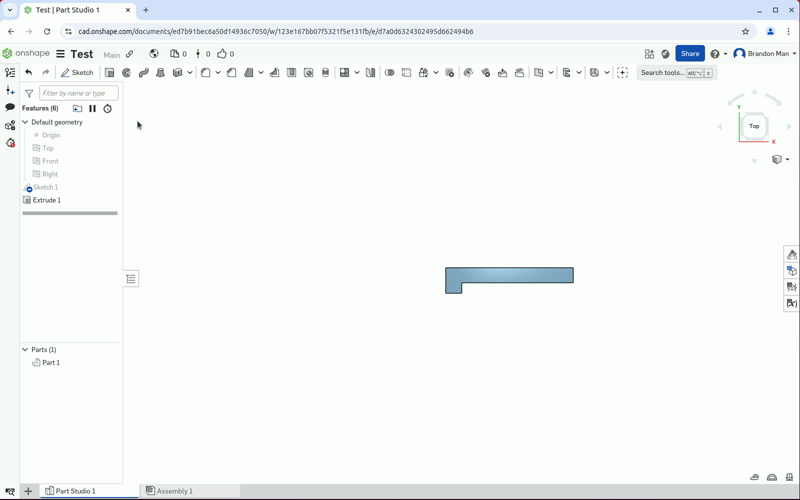
mouse_move(73, 189)
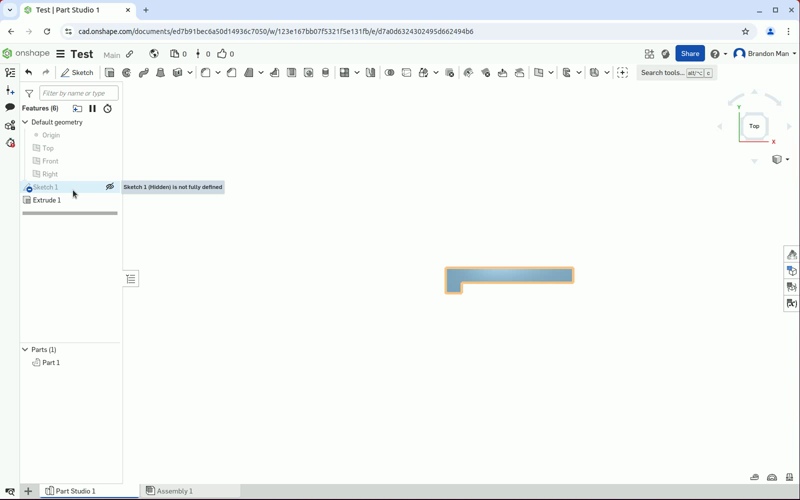
click(73, 189)
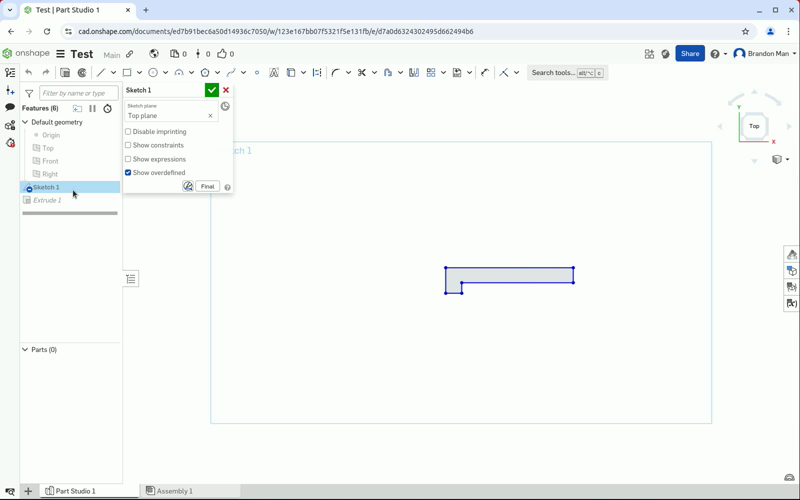
mouse_move(229, 92)
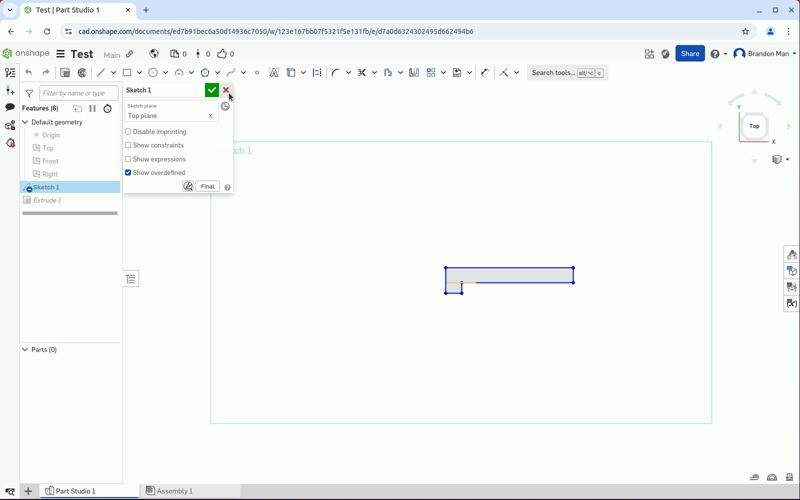
click(229, 92)
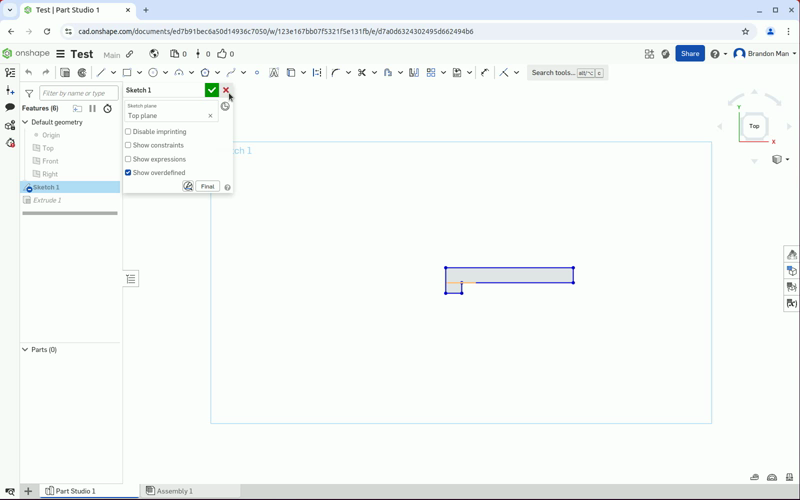
key(shift+s)
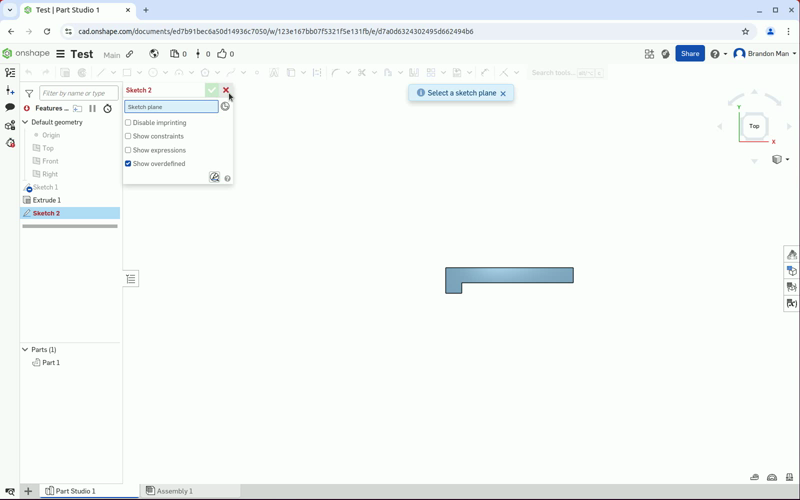
mouse_move(73, 150)
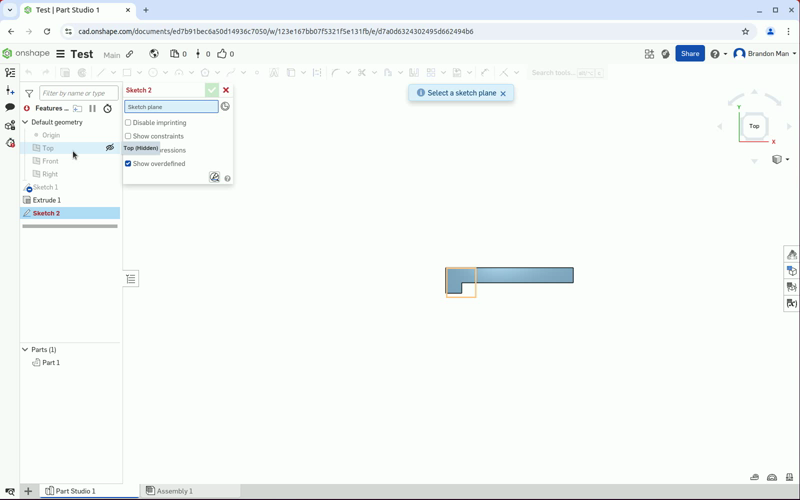
click(73, 150)
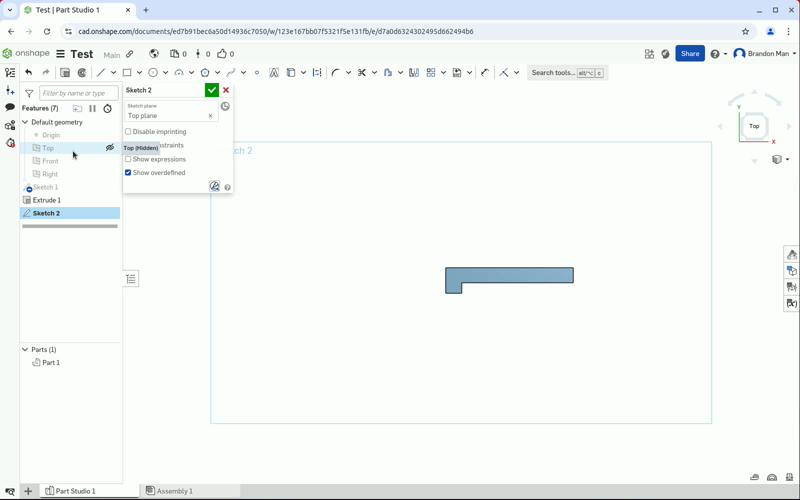
mouse_move(73, 352)
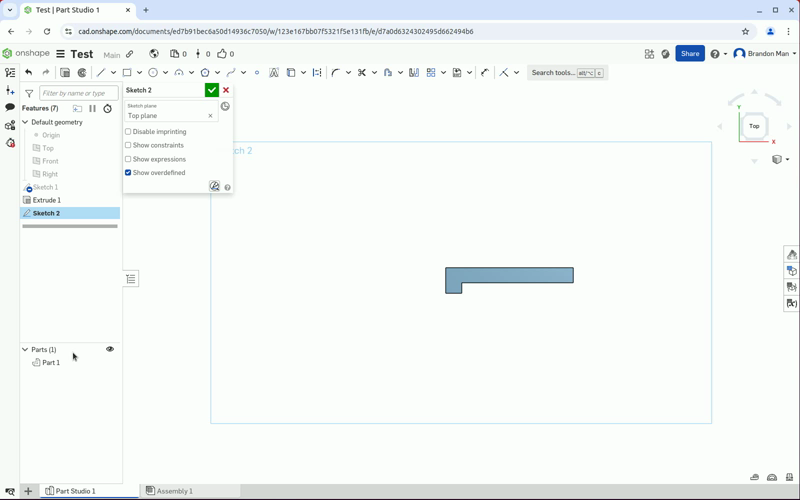
key(y)
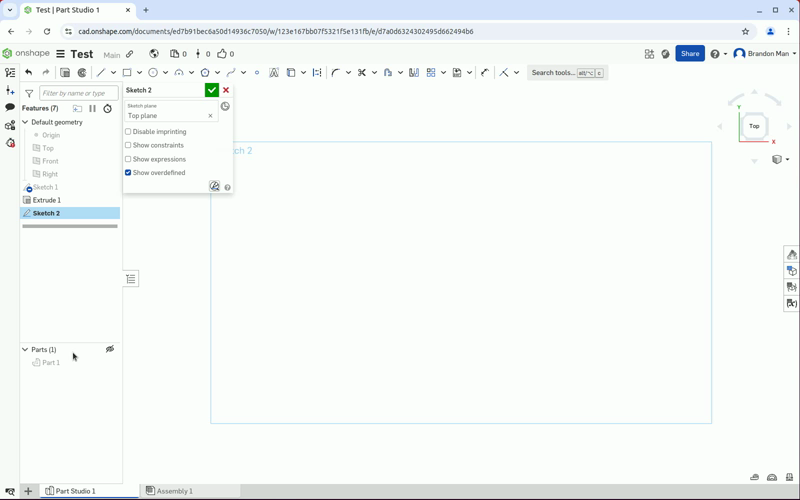
key(l)
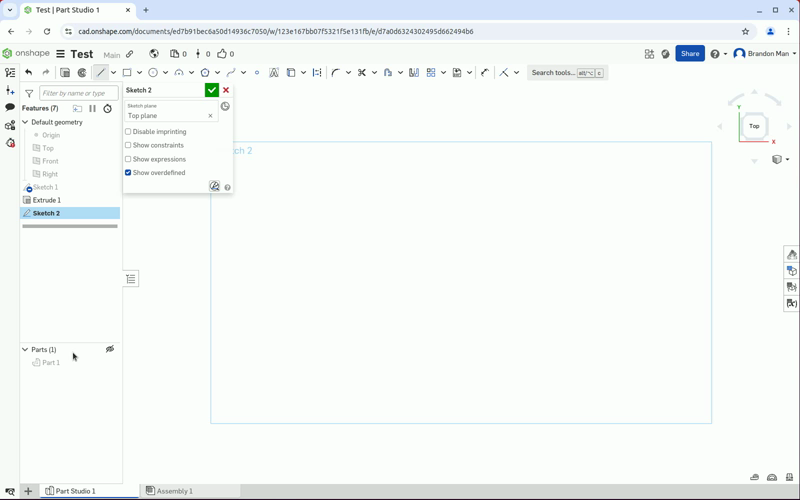
key_down(shift)
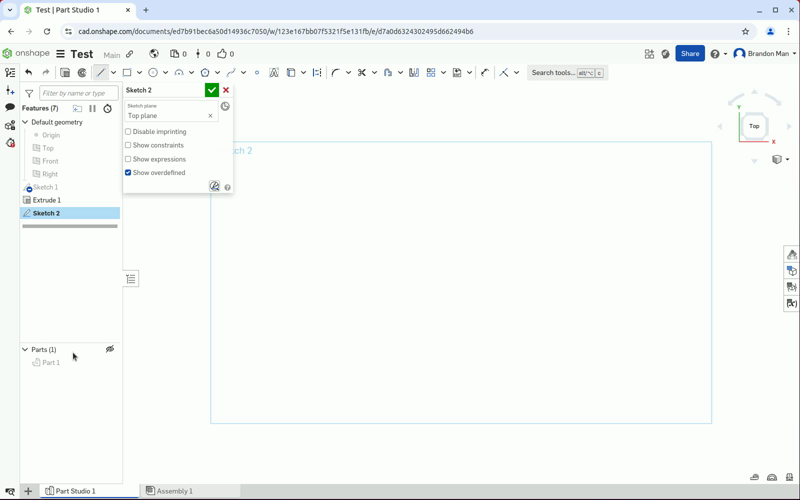
mouse_move(445, 309)
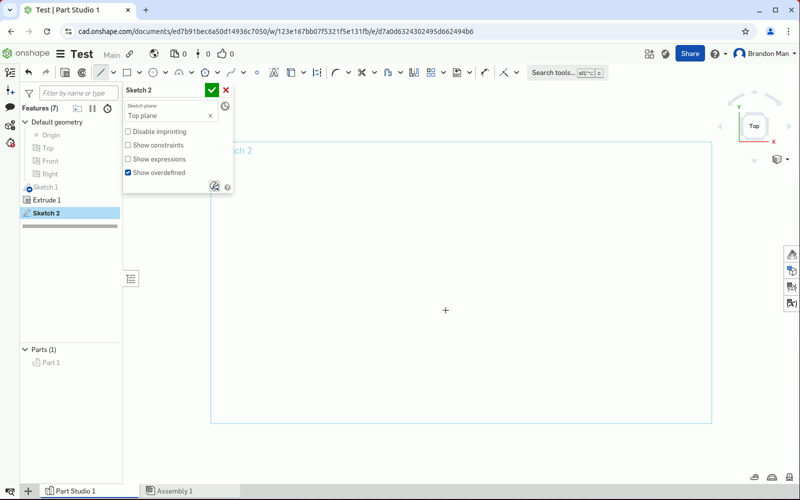
click(445, 309)
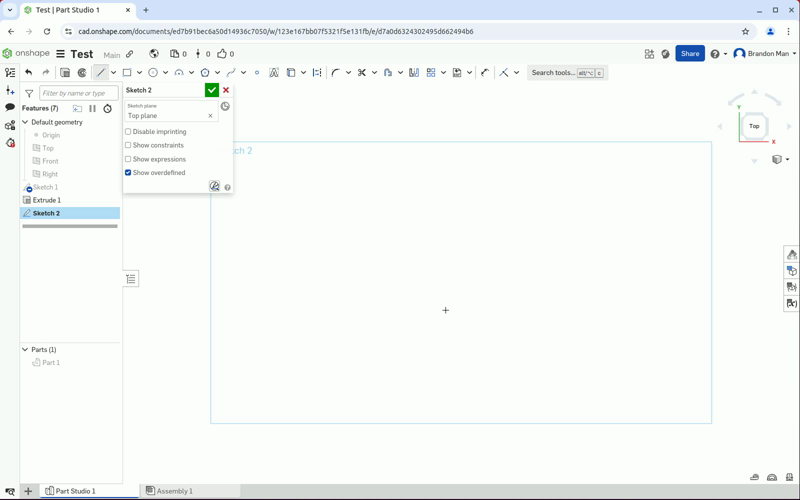
key_up(shift)
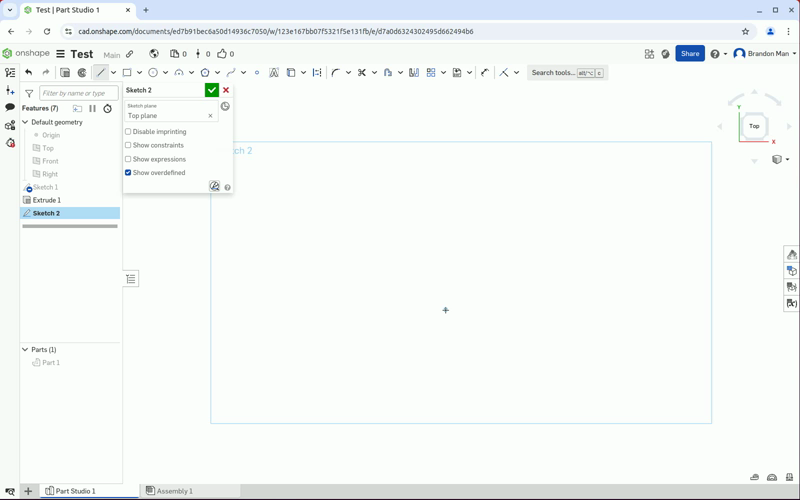
key_down(shift)
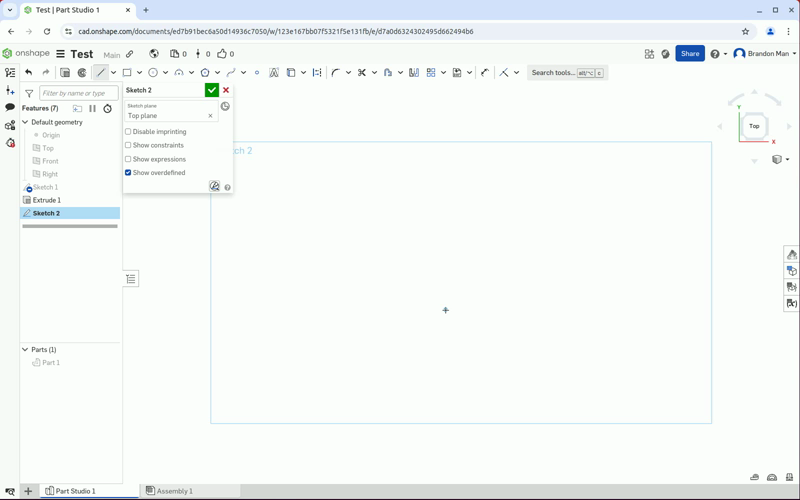
mouse_move(475, 309)
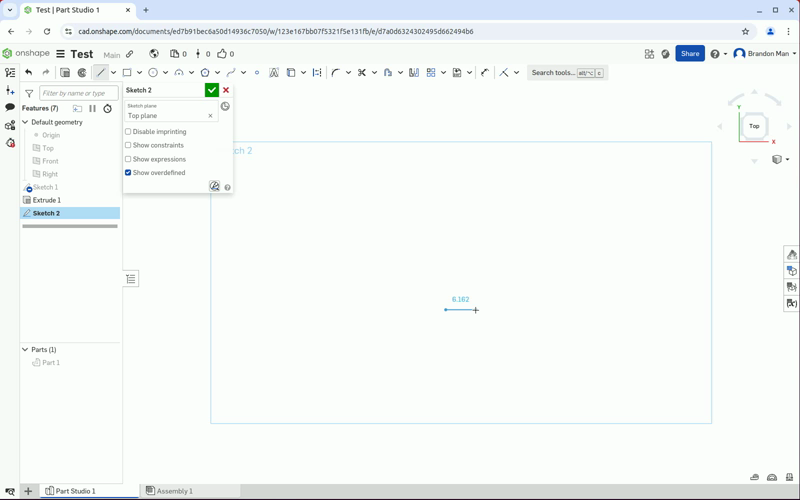
mouse_move(462, 309)
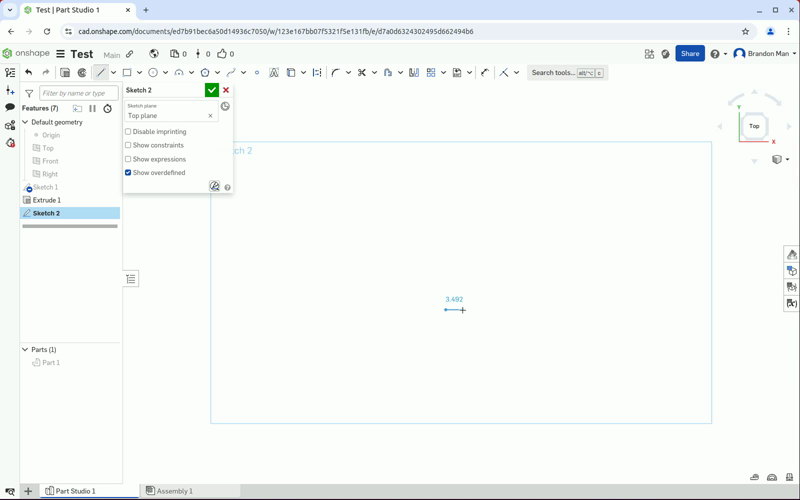
click(462, 309)
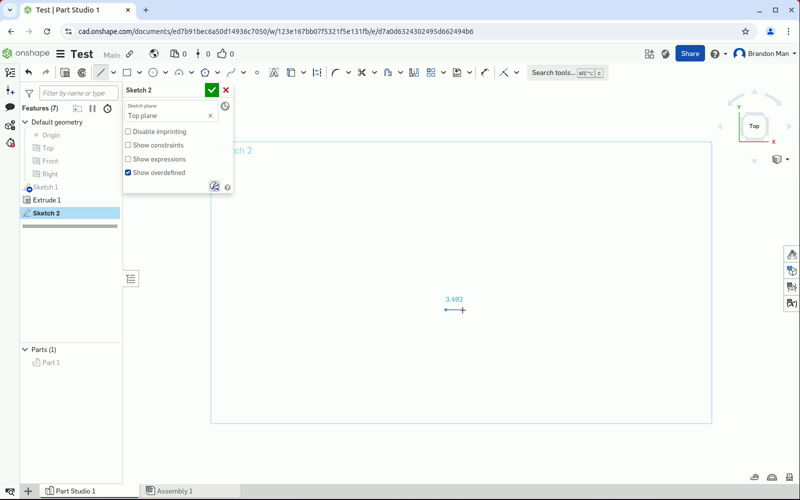
key_up(shift)
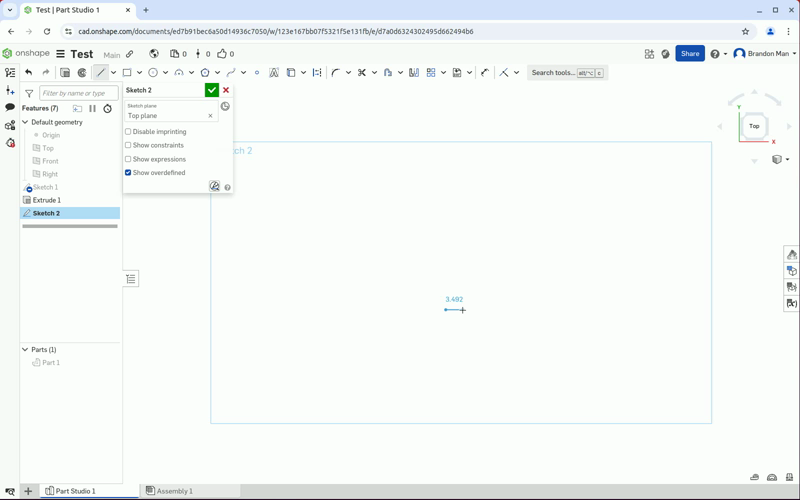
key_down(shift)
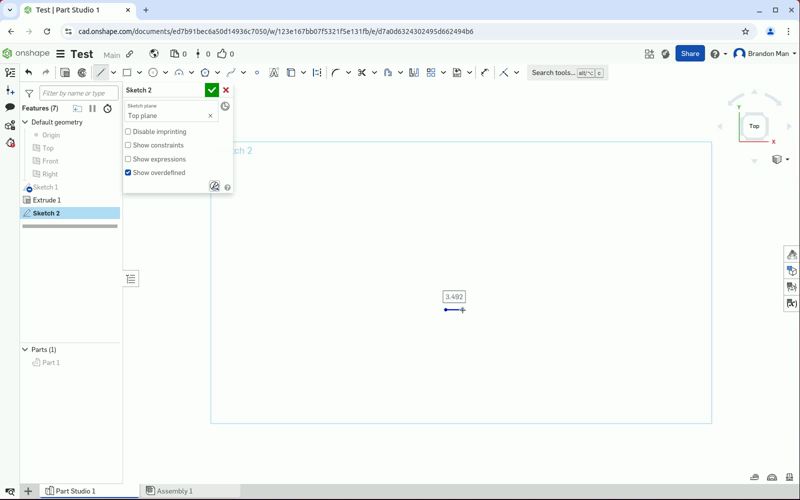
mouse_move(492, 309)
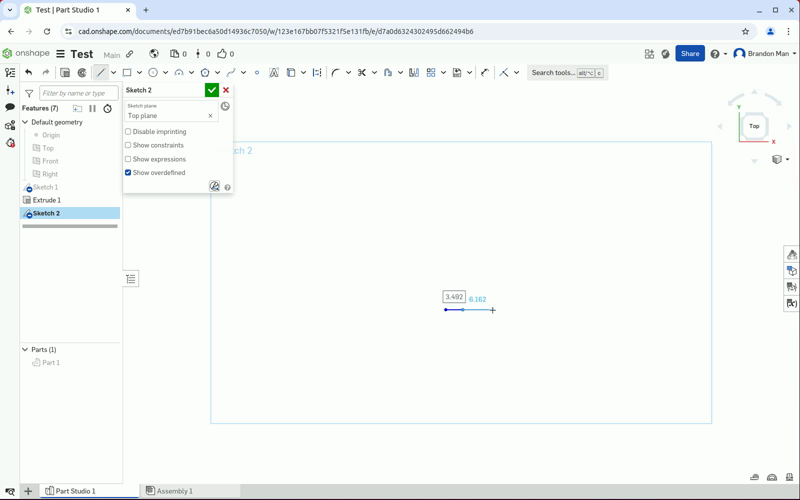
mouse_move(462, 291)
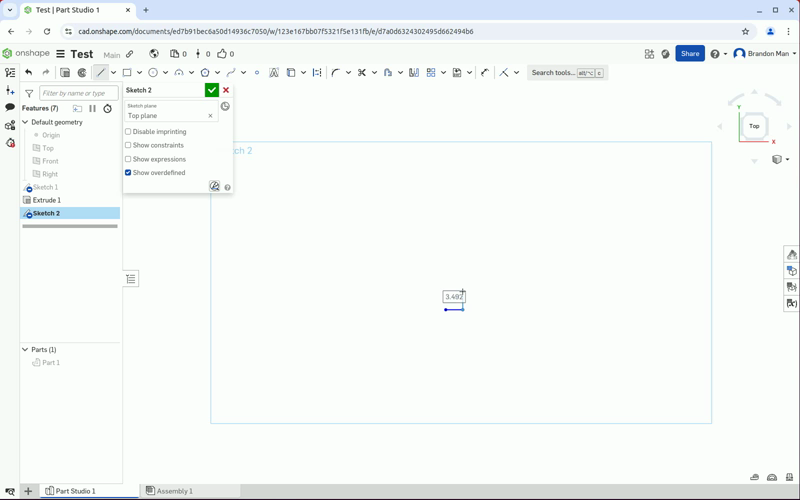
click(462, 291)
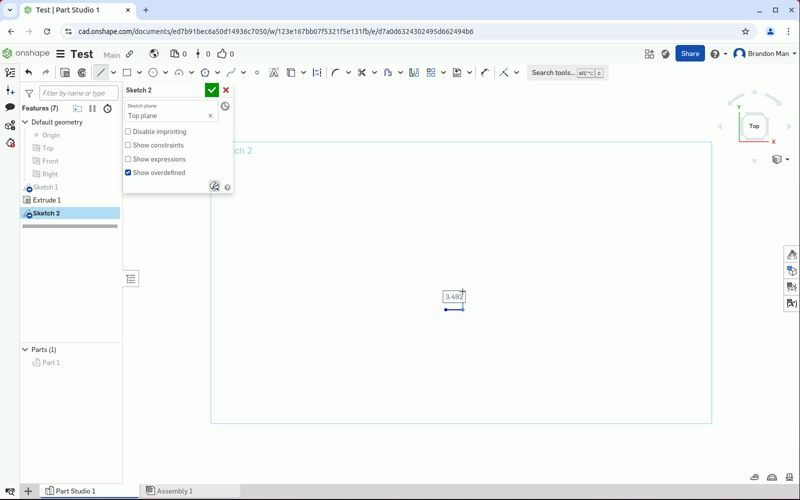
key_up(shift)
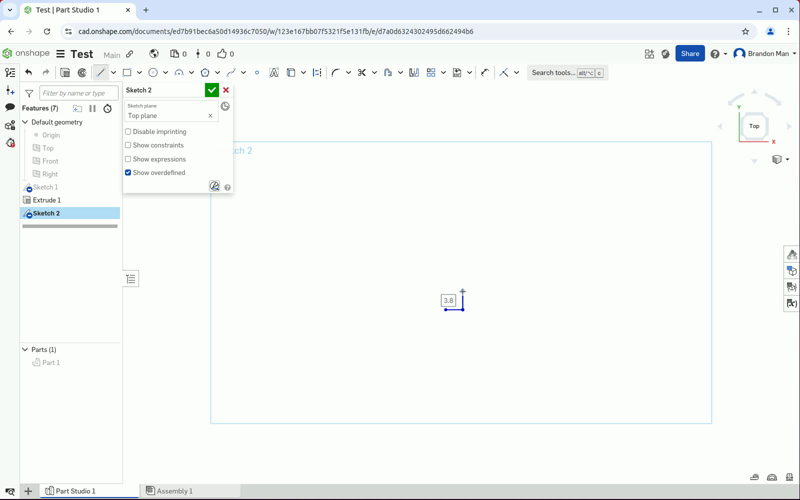
key_down(shift)
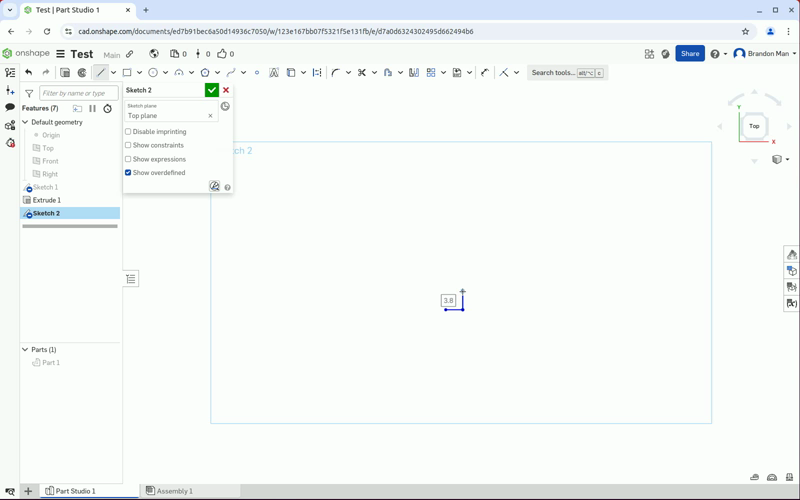
mouse_move(492, 291)
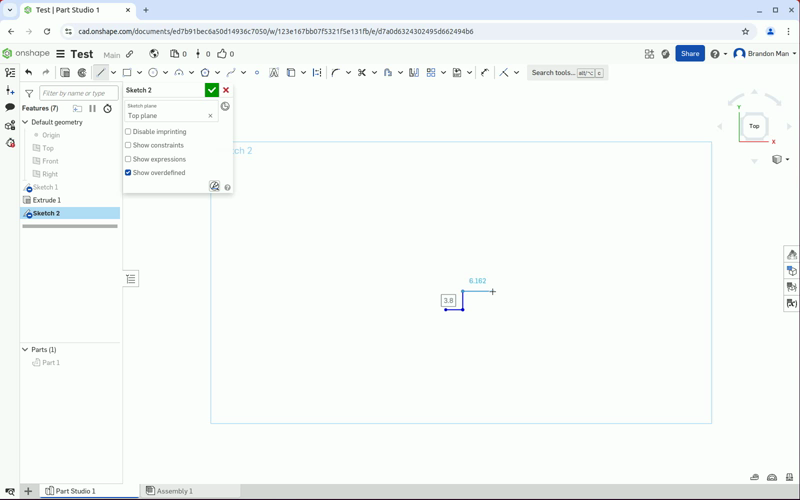
mouse_move(445, 291)
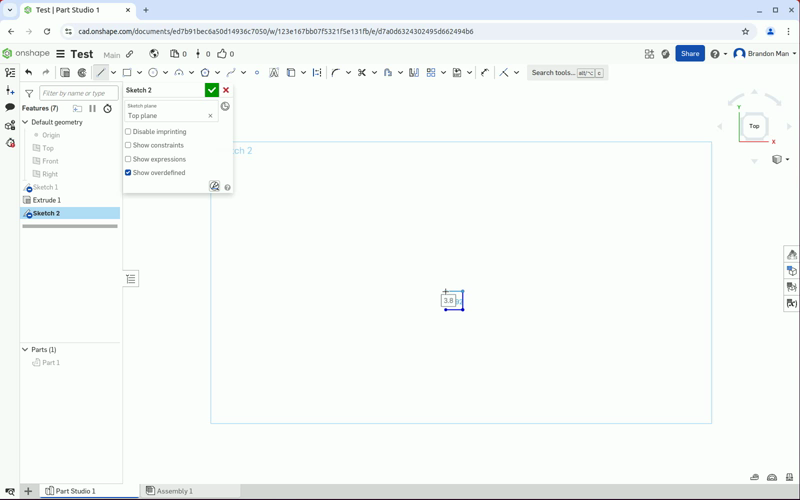
click(445, 291)
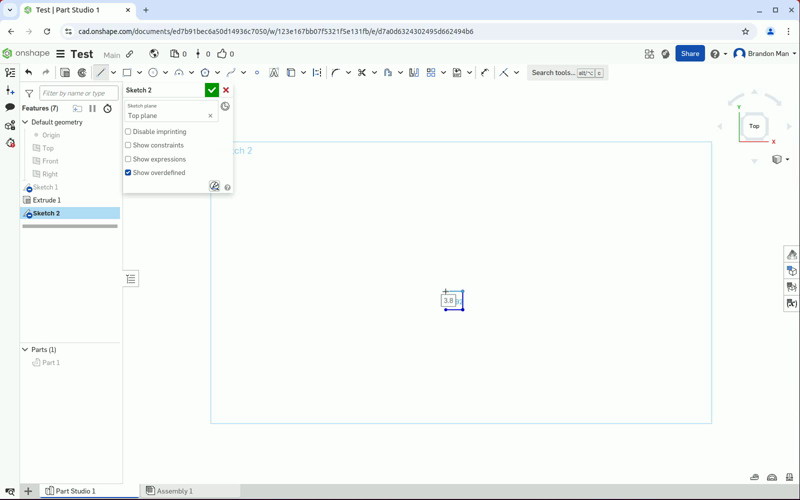
key_up(shift)
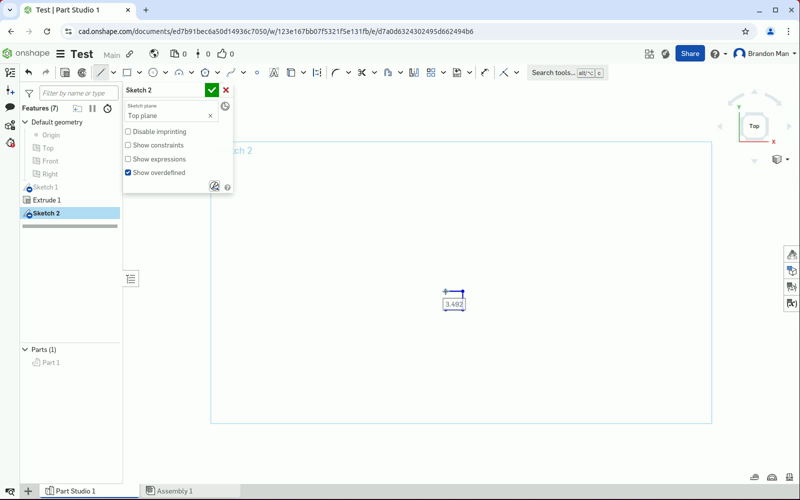
mouse_move(475, 291)
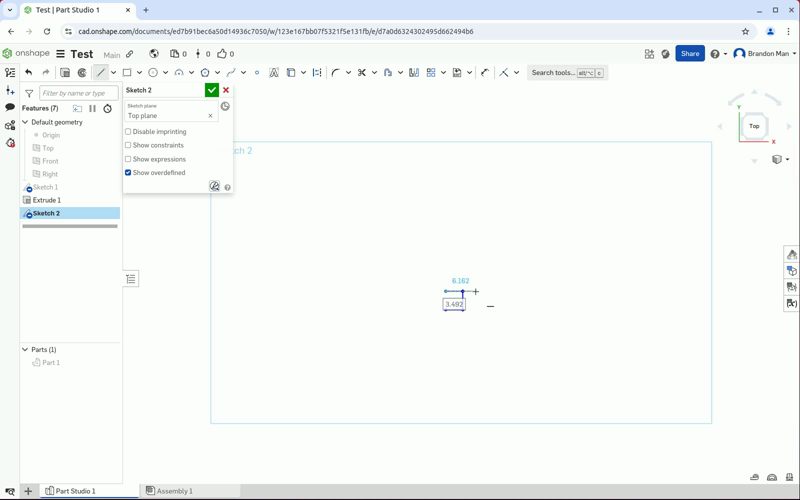
key_down(shift)
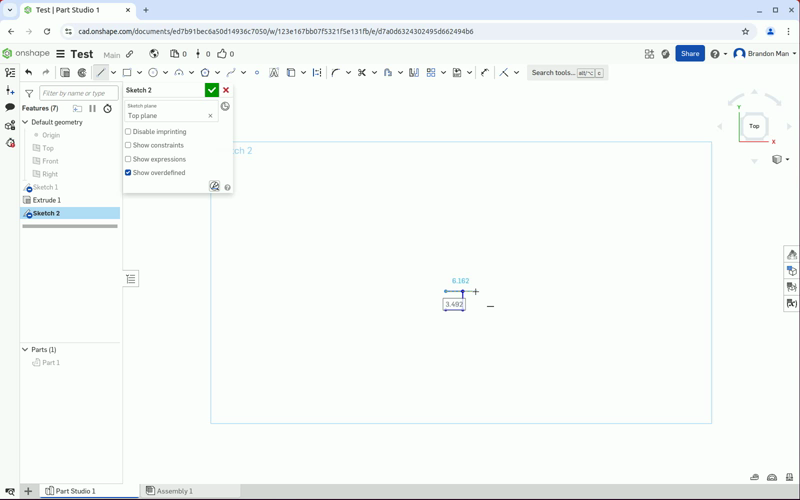
mouse_move(445, 309)
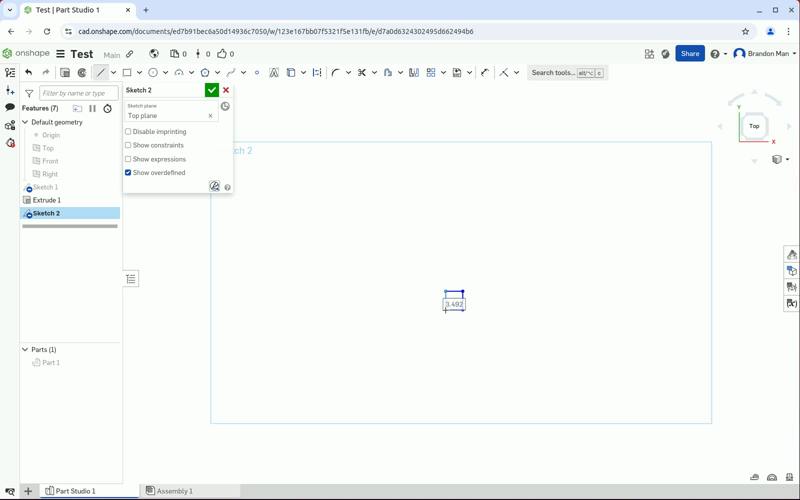
key_up(shift)
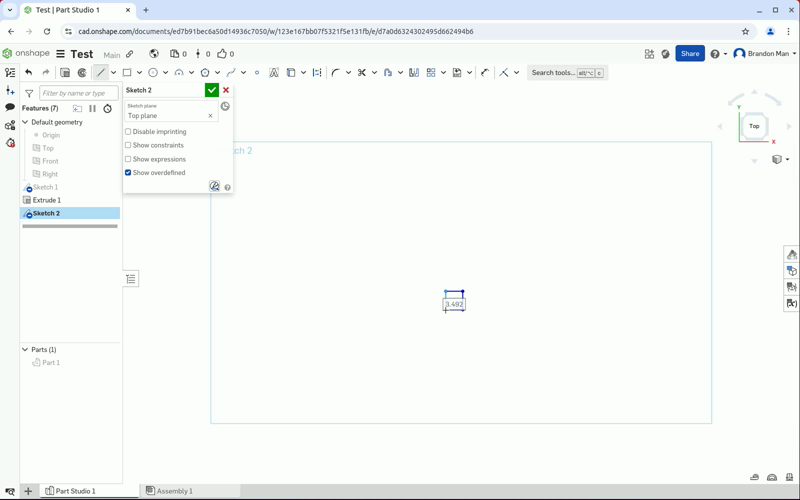
click(445, 309)
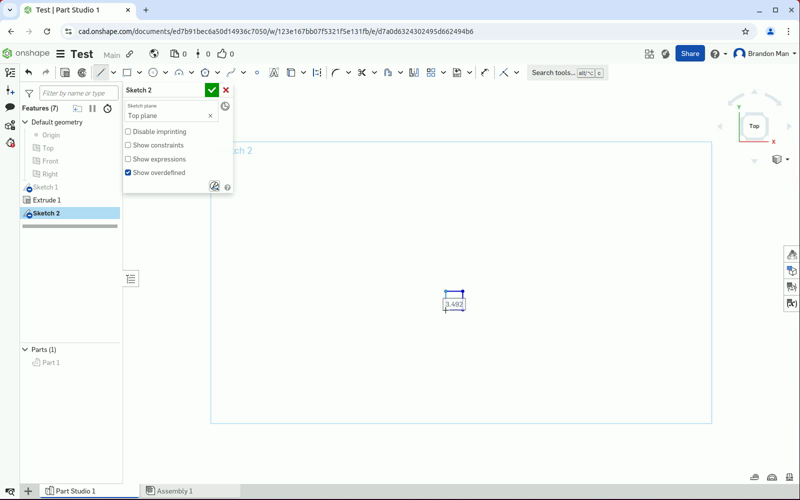
key(esc)
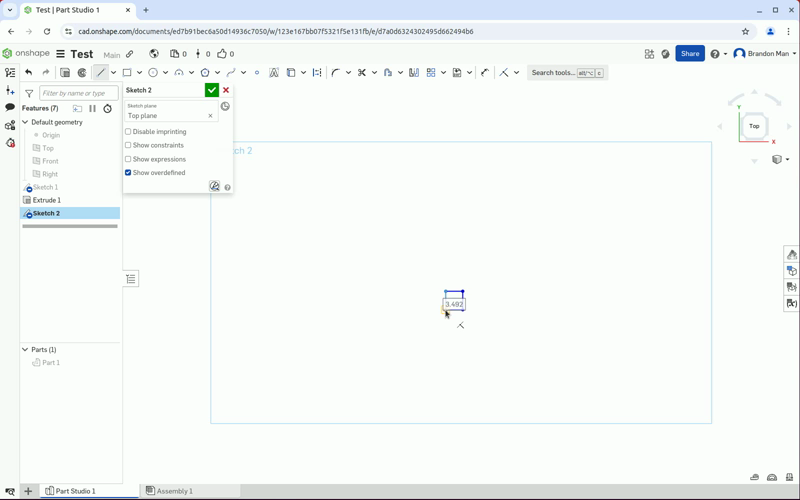
mouse_move(457, 301)
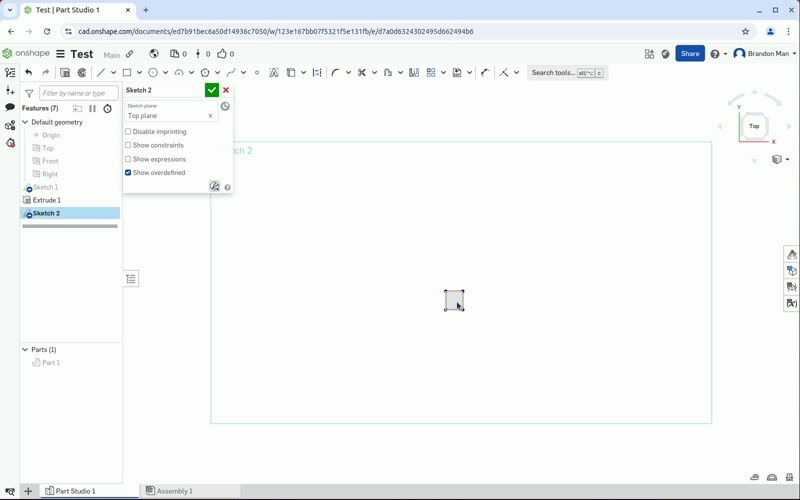
scroll(6)
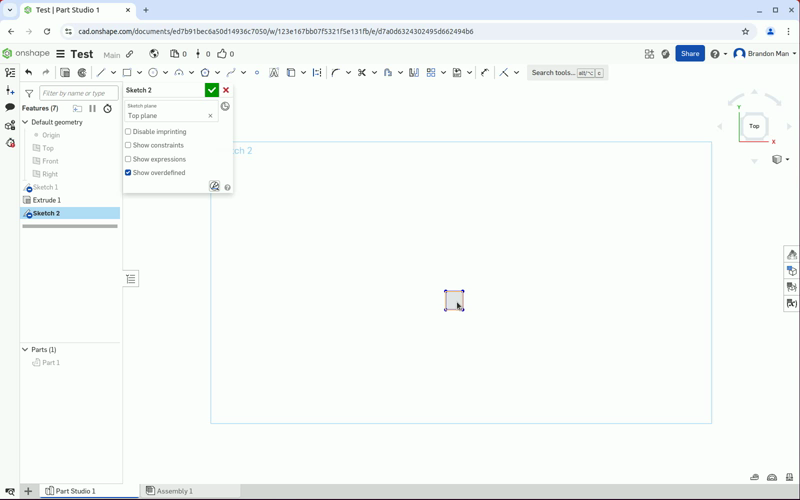
scroll(6)
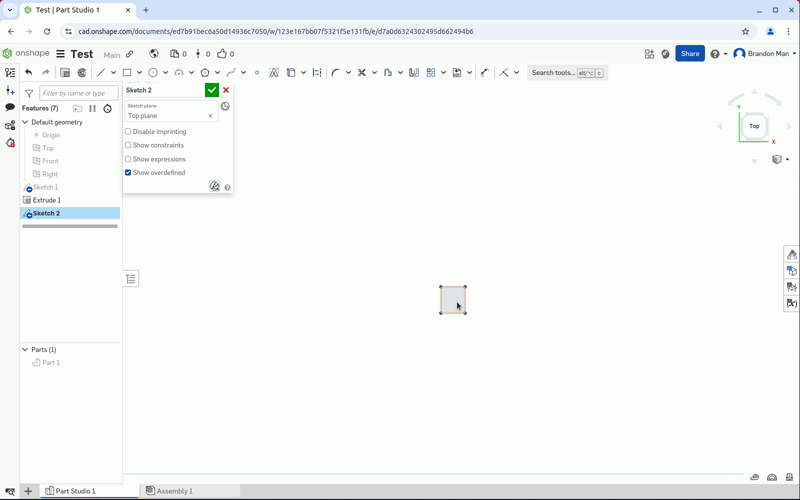
scroll(6)
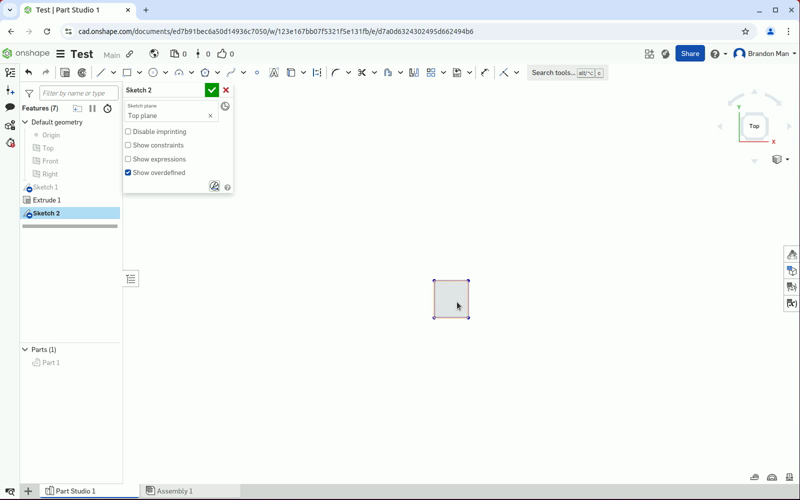
scroll(6)
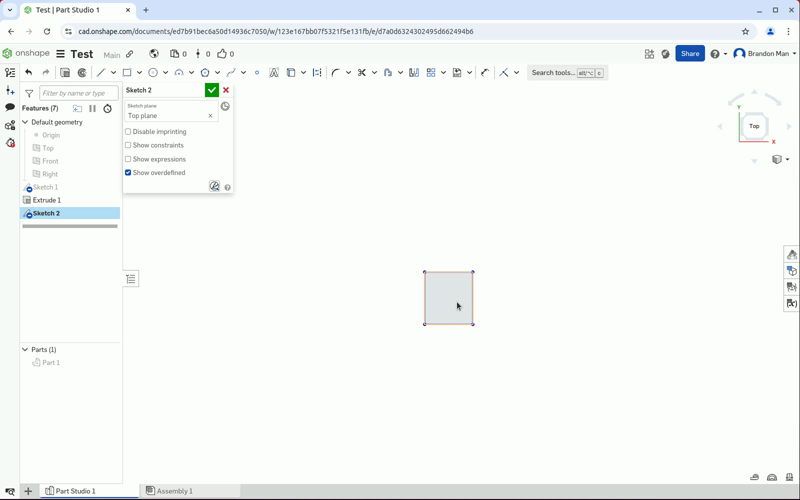
scroll(6)
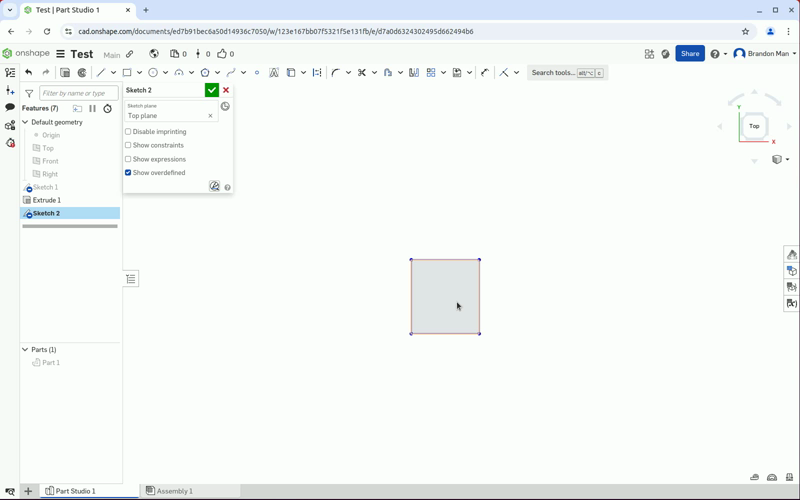
scroll(6)
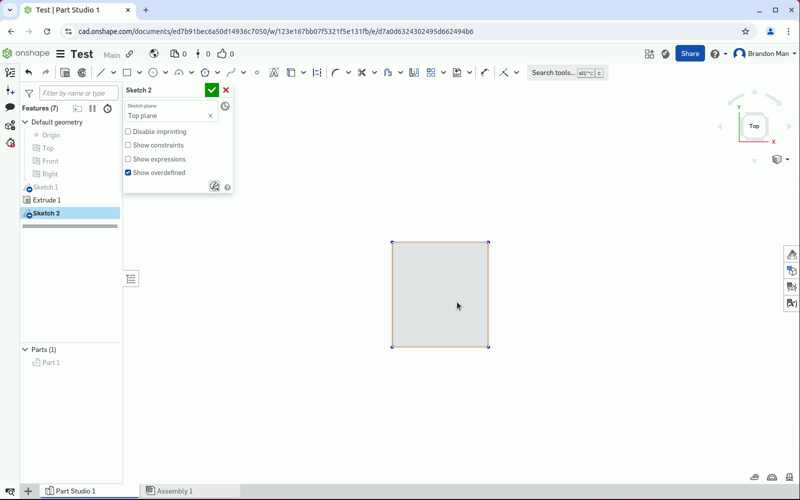
scroll(6)
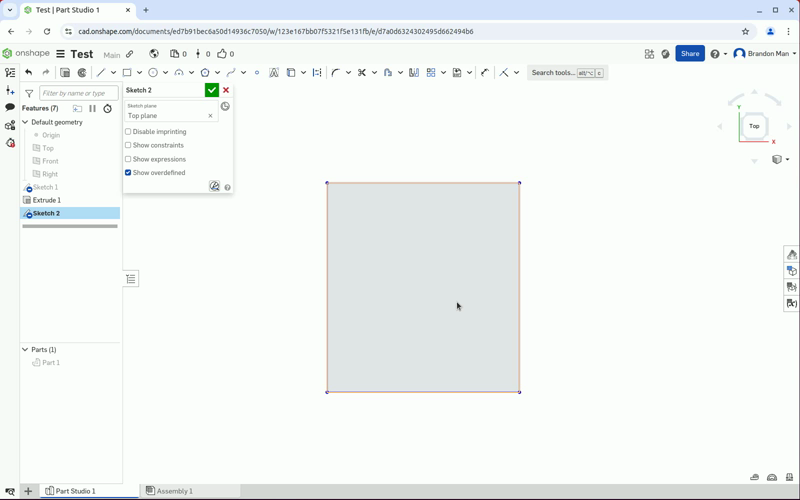
click(457, 301)
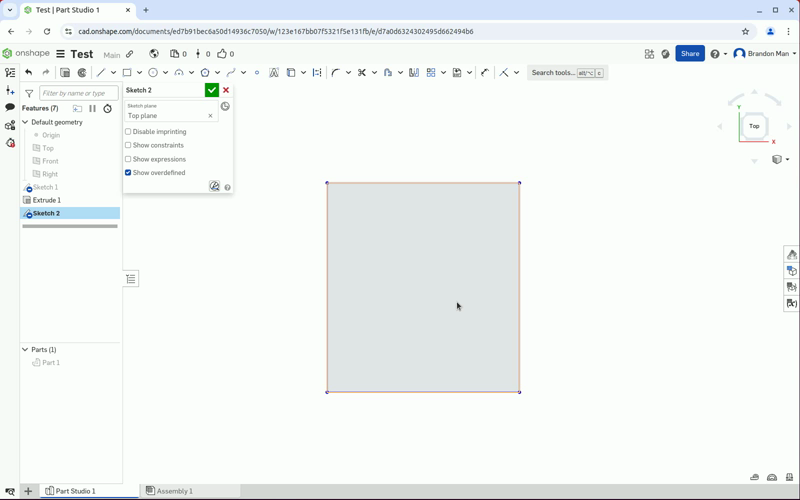
scroll(-6)
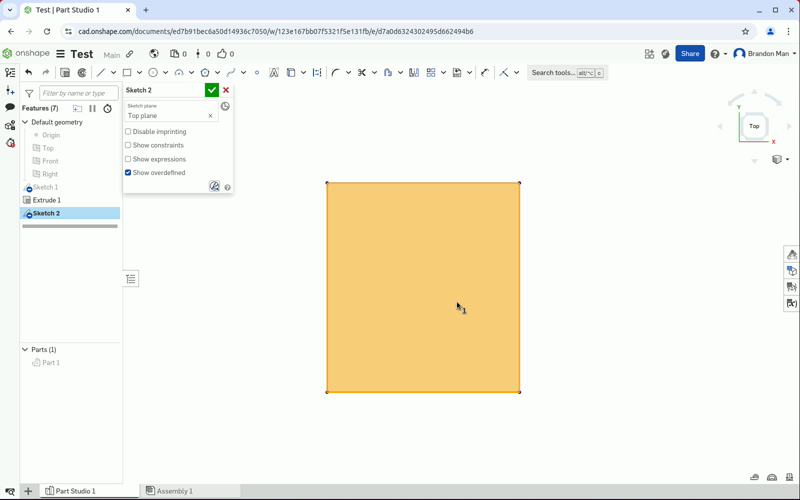
scroll(-6)
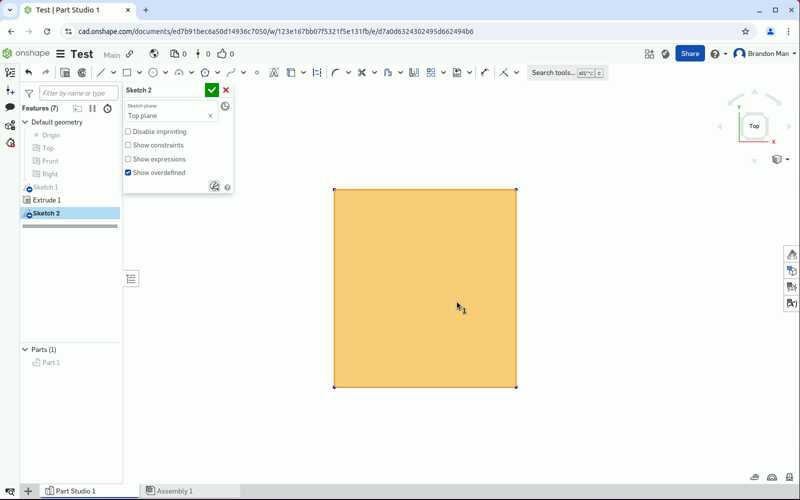
scroll(-6)
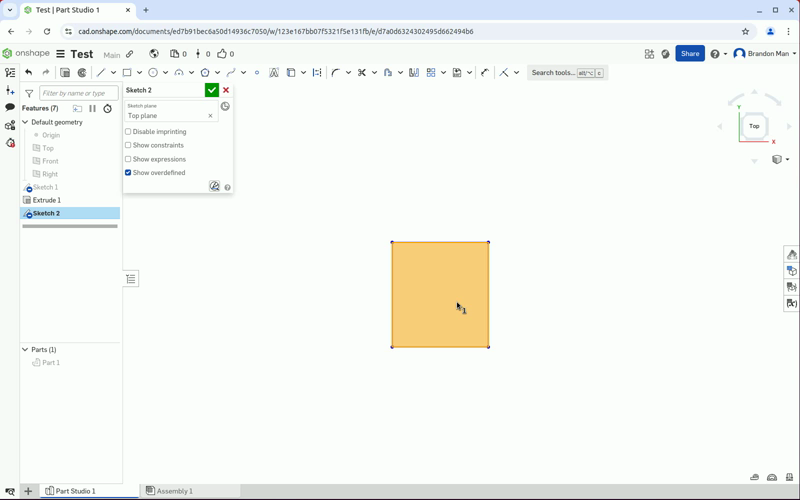
scroll(-6)
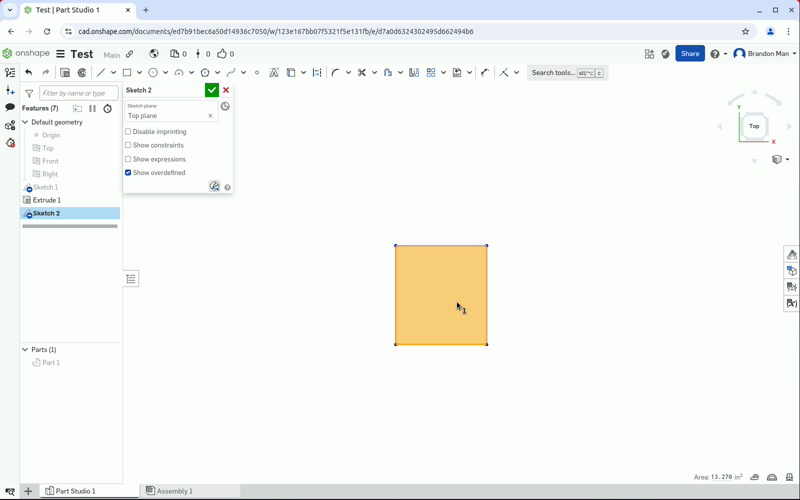
scroll(-6)
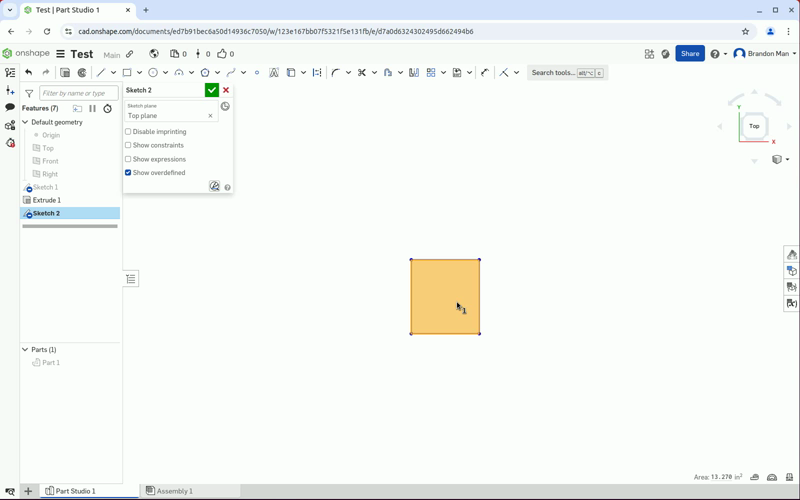
scroll(-6)
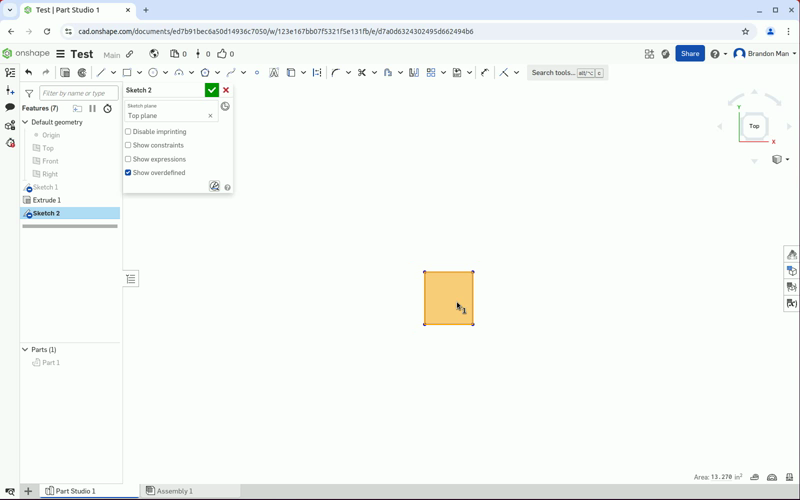
scroll(-6)
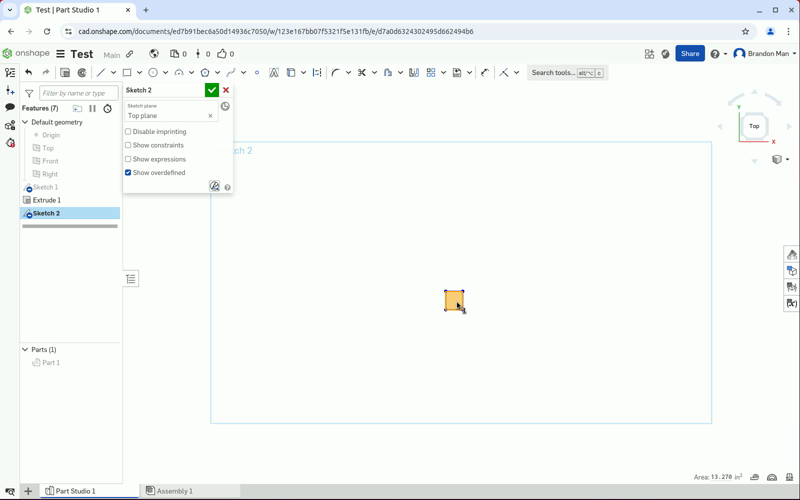
mouse_move(73, 352)
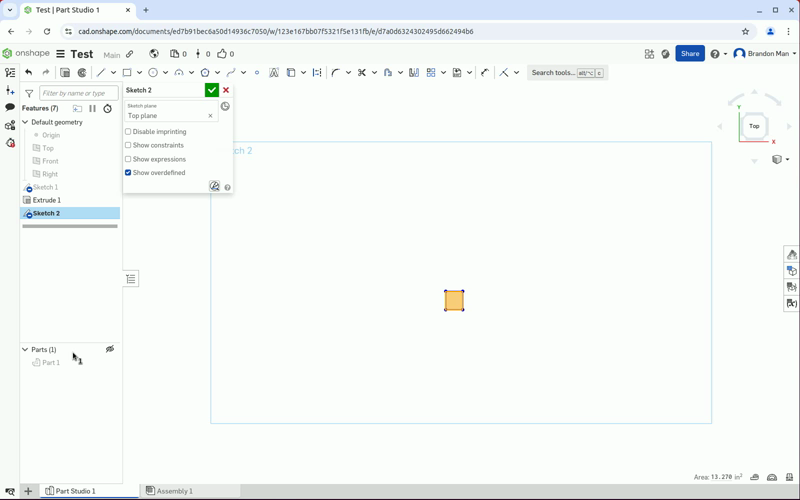
key(shift+y)
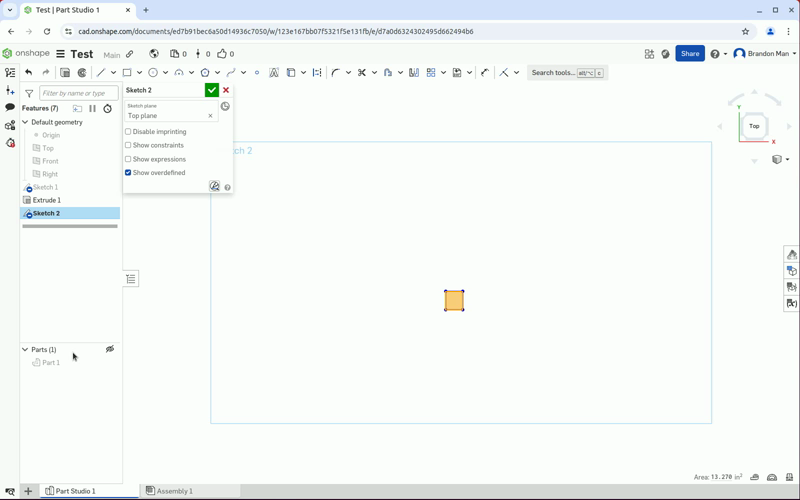
key(shift+e)
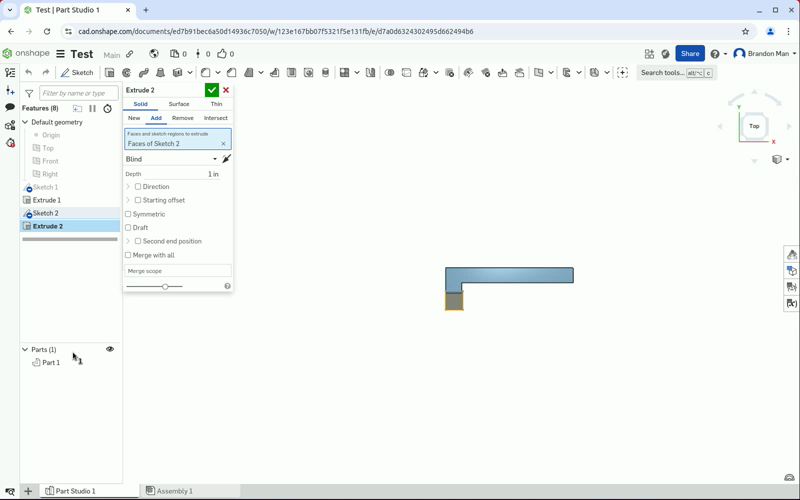
mouse_move(143, 106)
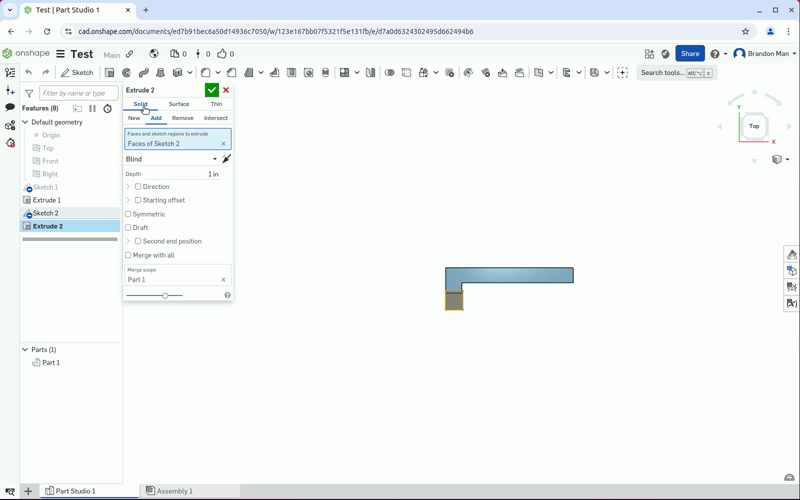
click(143, 106)
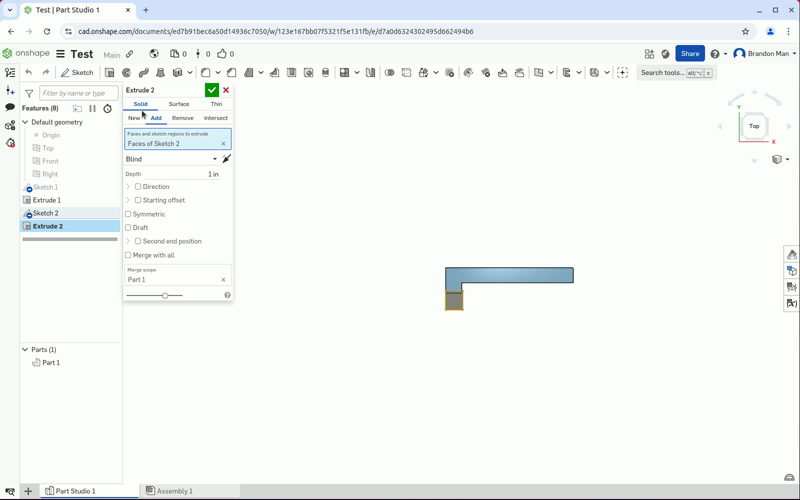
mouse_move(137, 120)
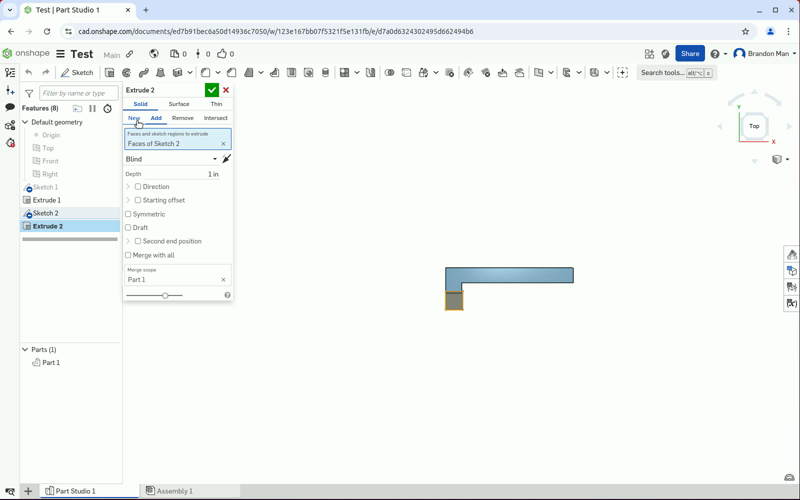
click(137, 120)
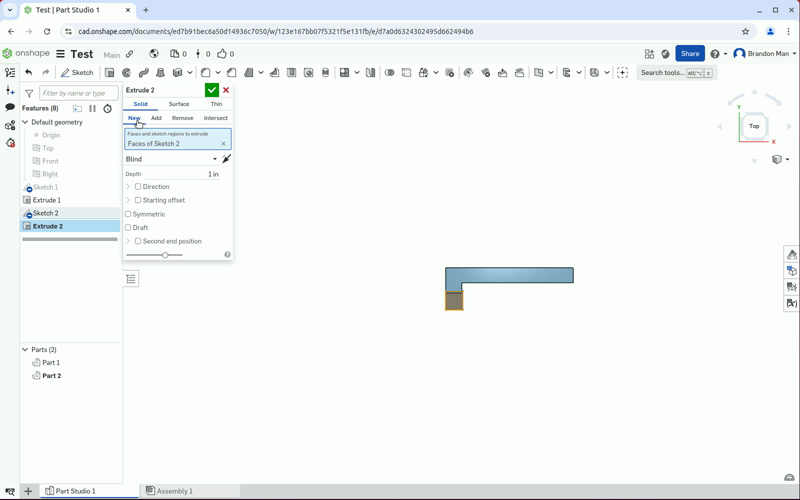
key(tab, 4)
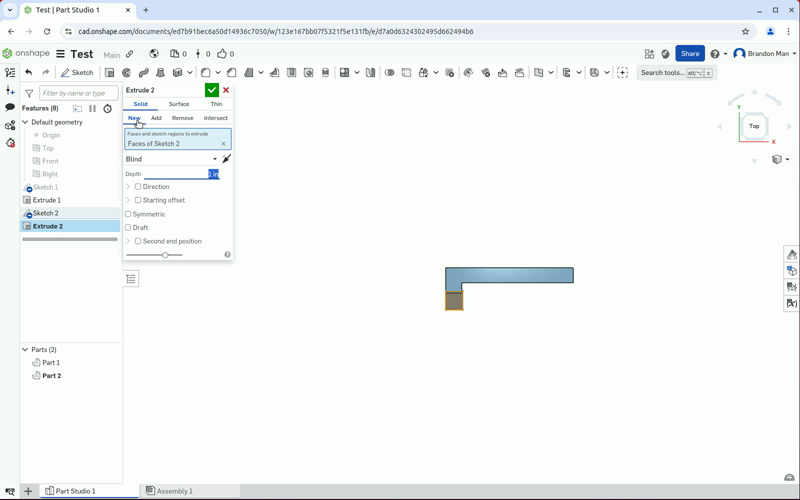
text(2.889)
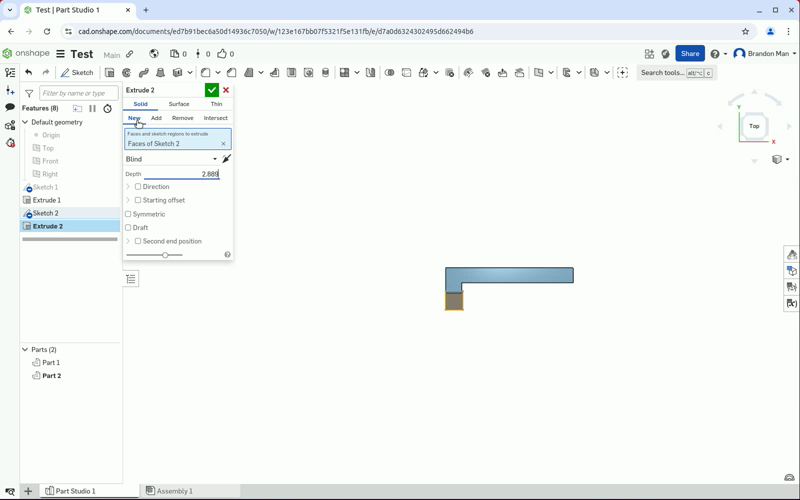
key(enter)
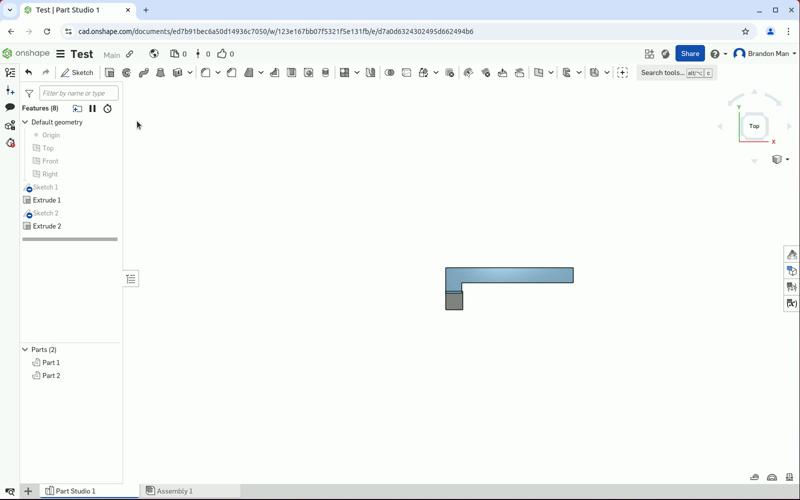
key(shift+h)
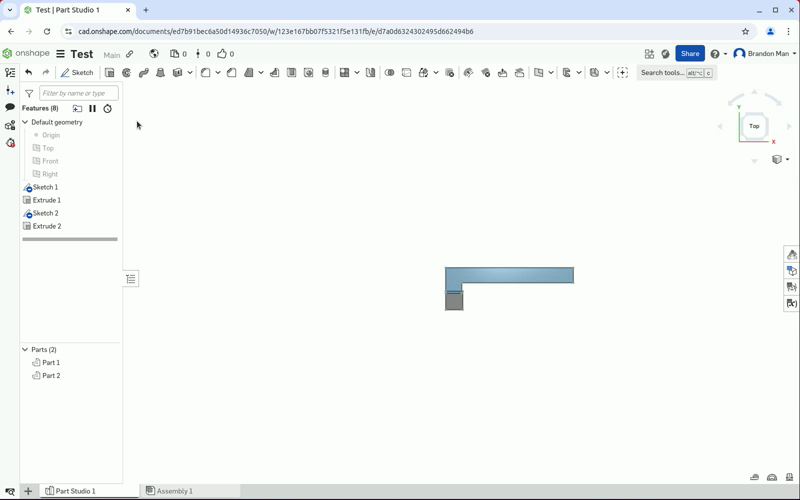
key(shift+h)
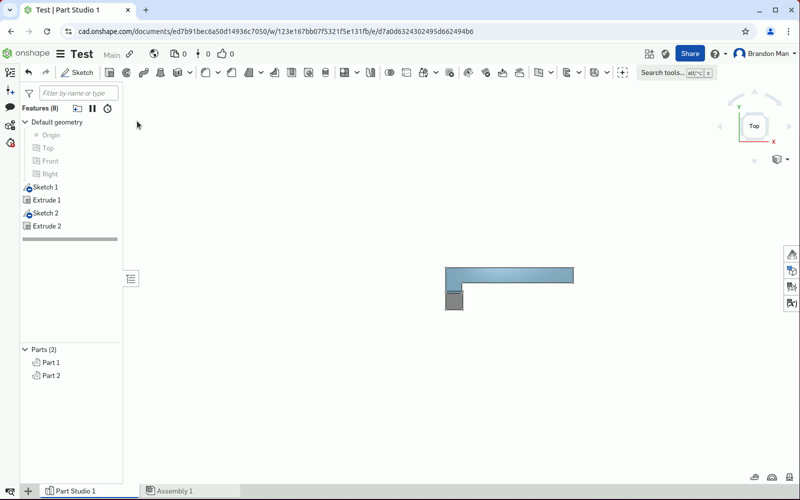
key(shift+7)
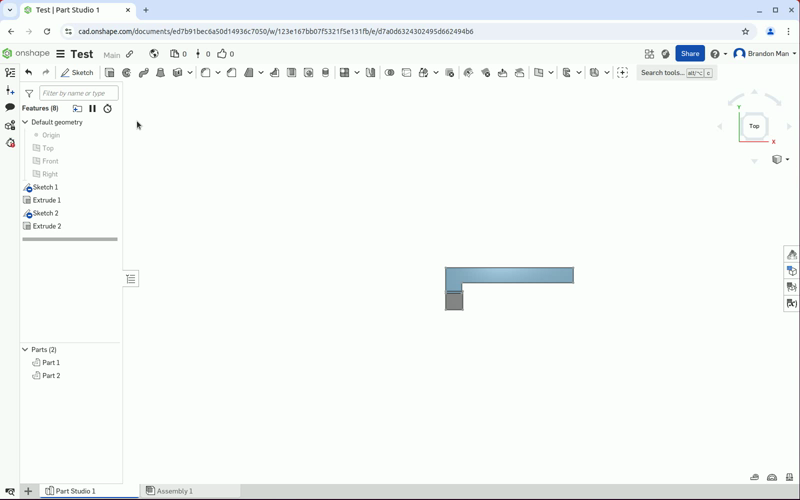
key(up, 3)
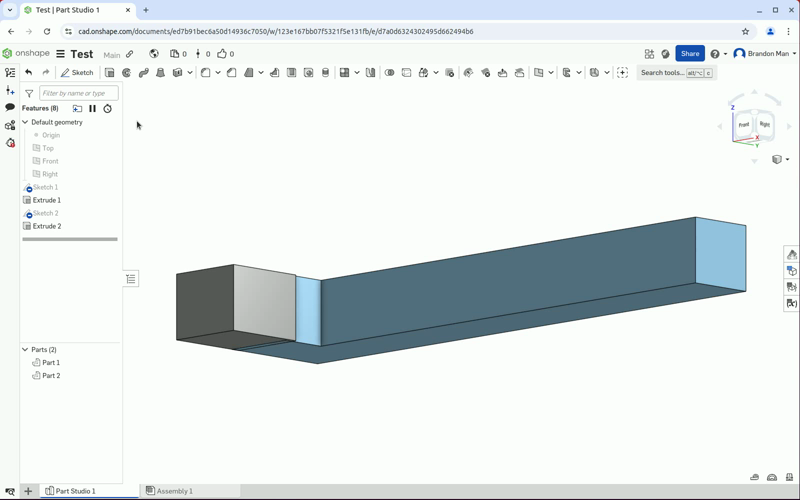
key(left, 3)
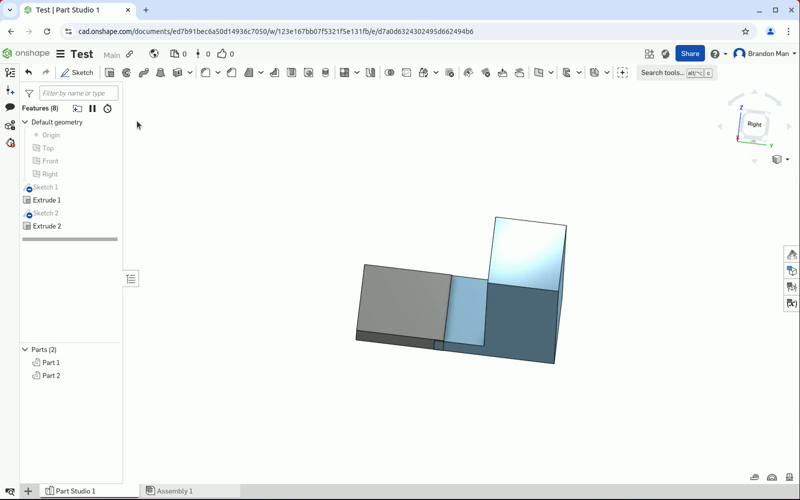
key(right, 3)
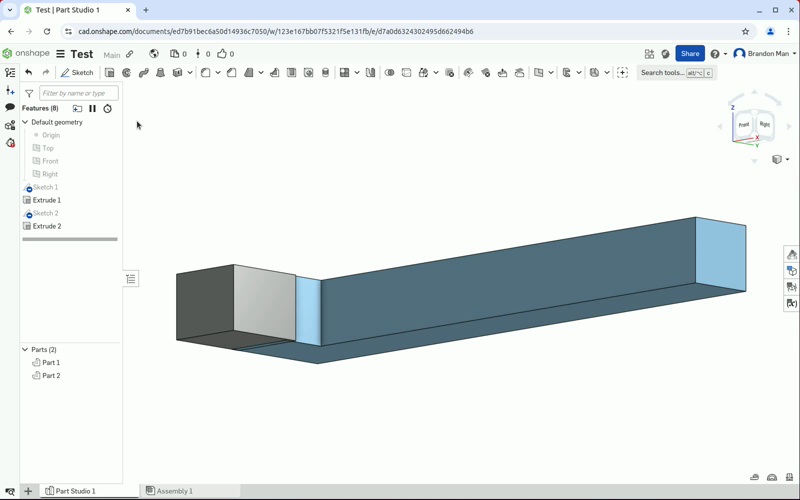
key(down, 3)
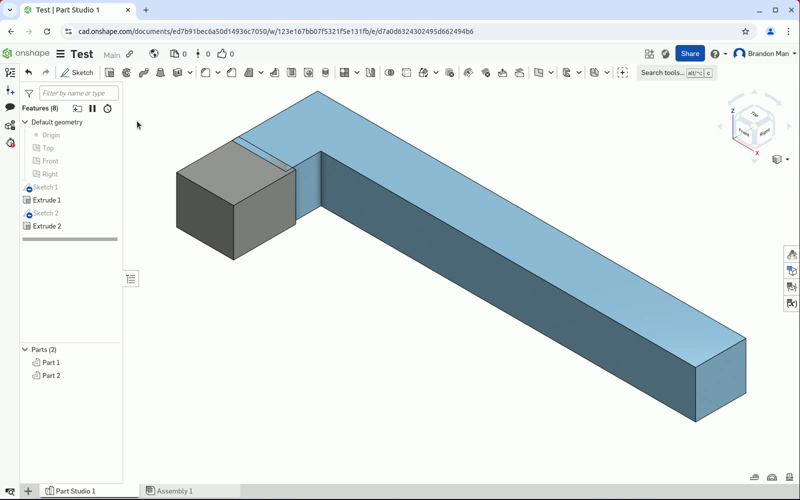
mouse_move(73, 189)
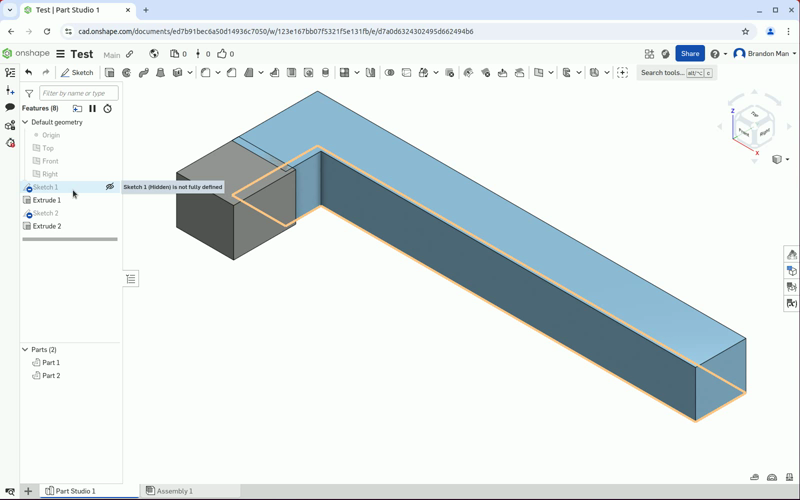
click(73, 189)